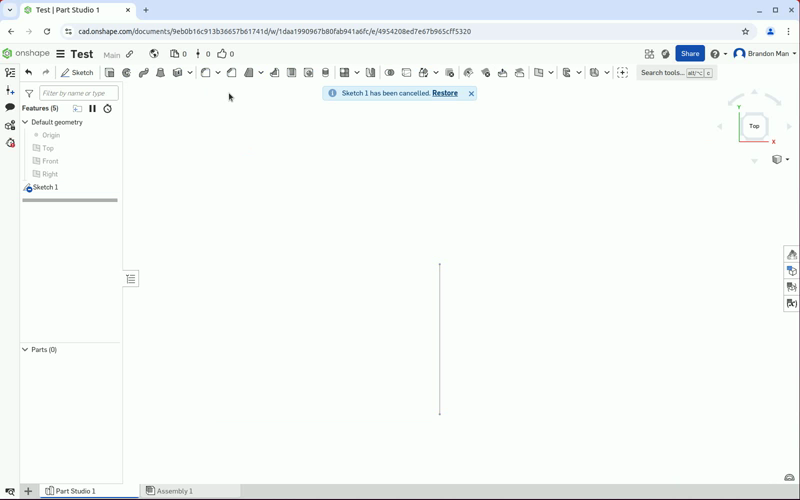
key(shift+h)
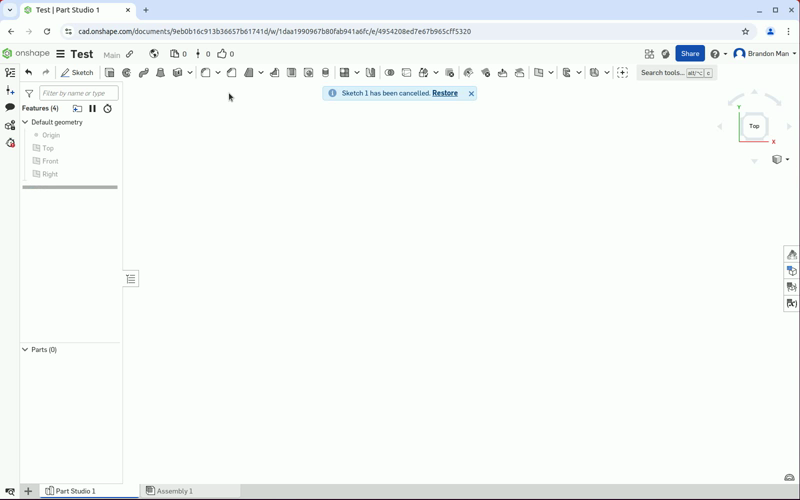
mouse_move(73, 352)
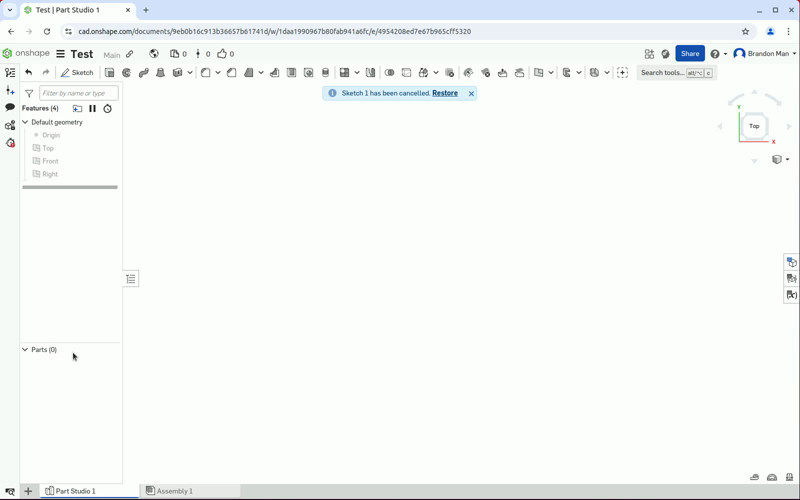
key(y)
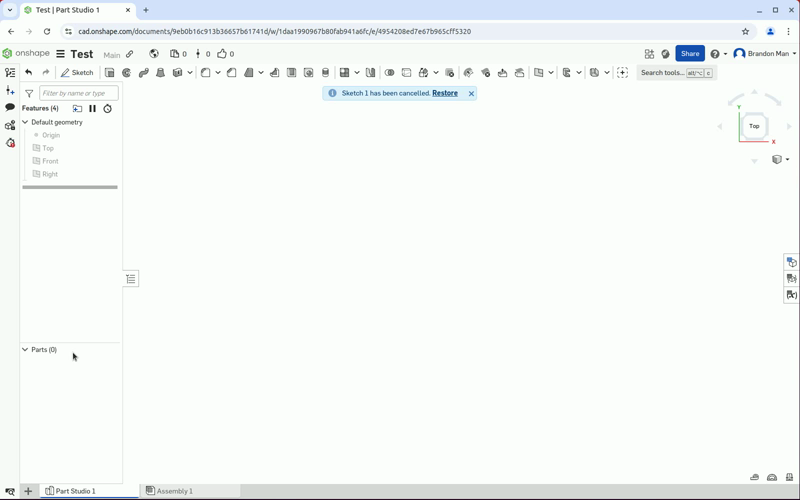
key(shift+p)
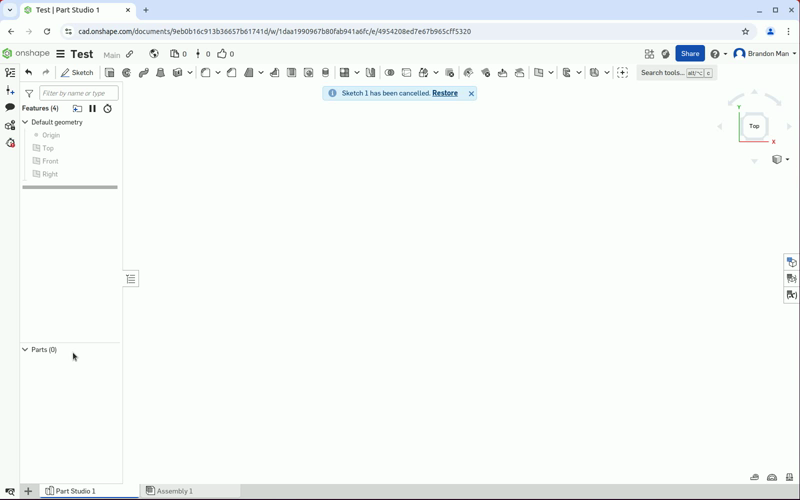
key(space)
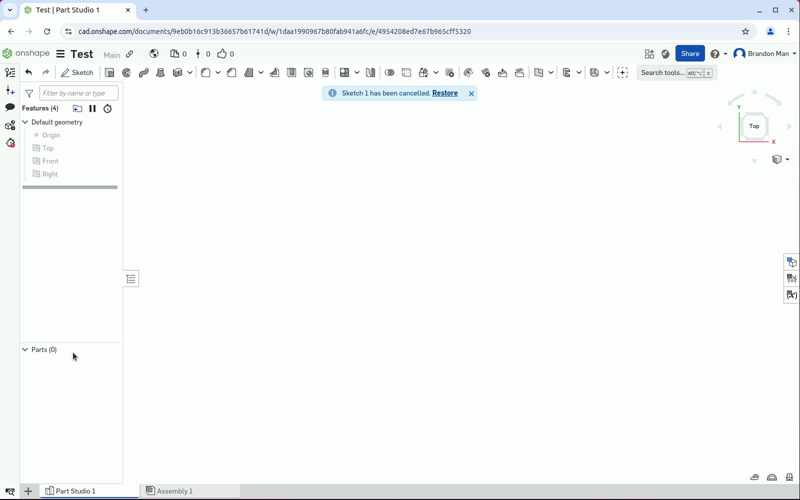
key_down(shift)
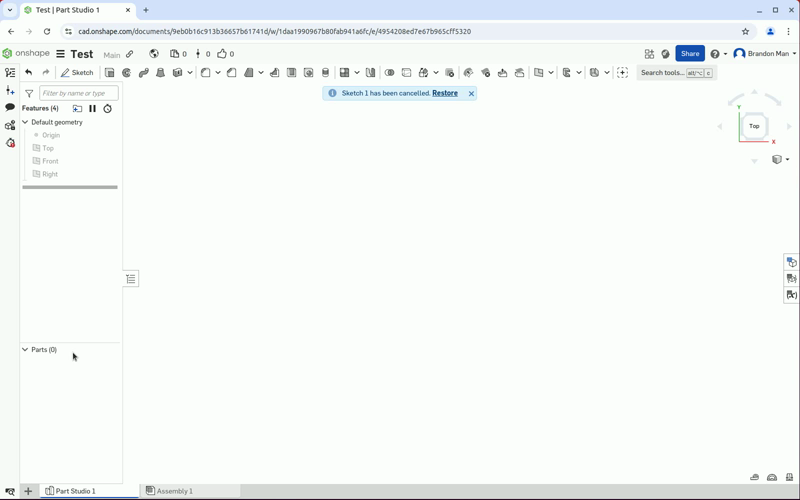
key(up)
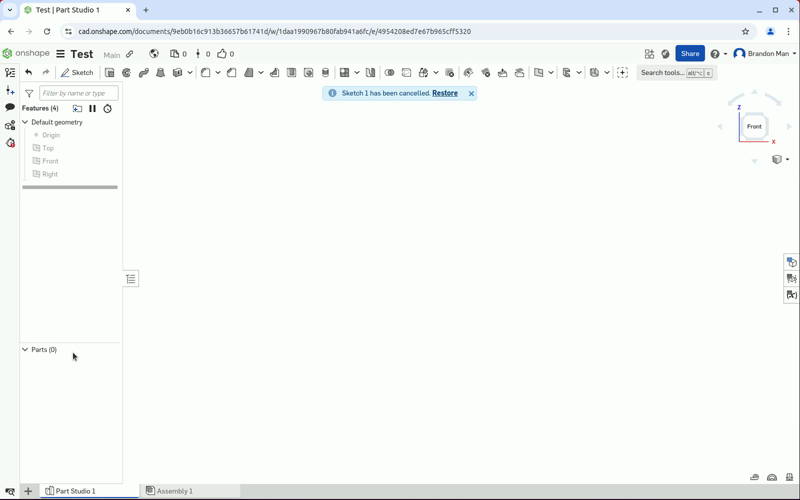
key_up(shift)
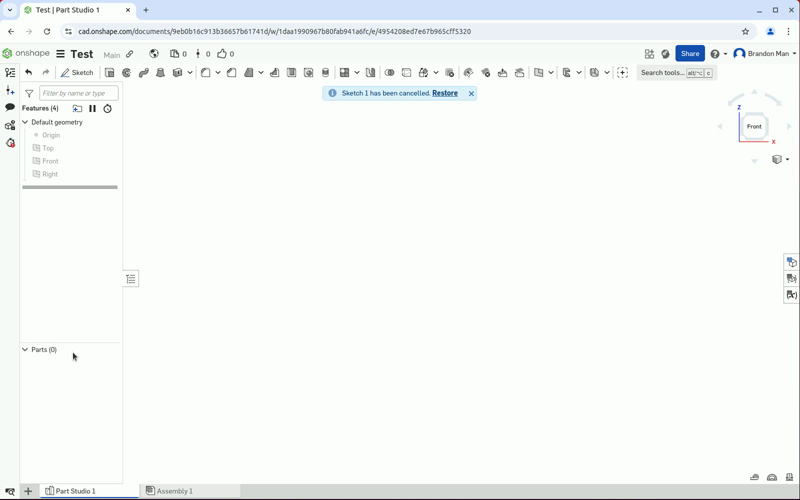
mouse_move(73, 352)
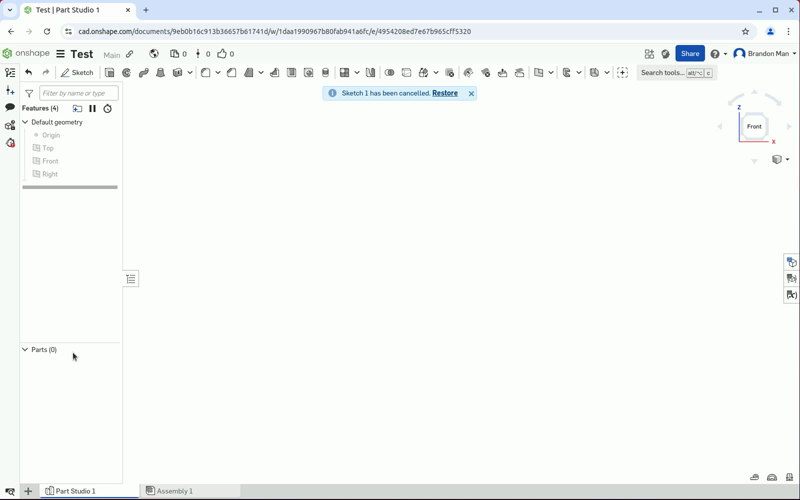
key(shift+y)
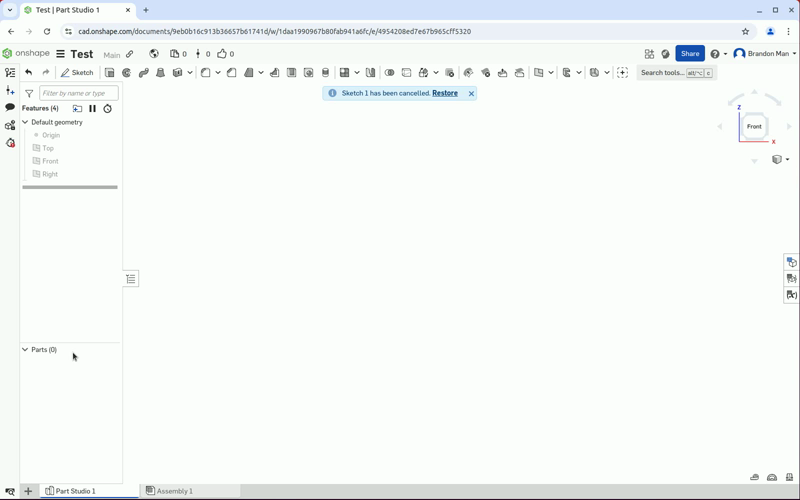
key(shift+s)
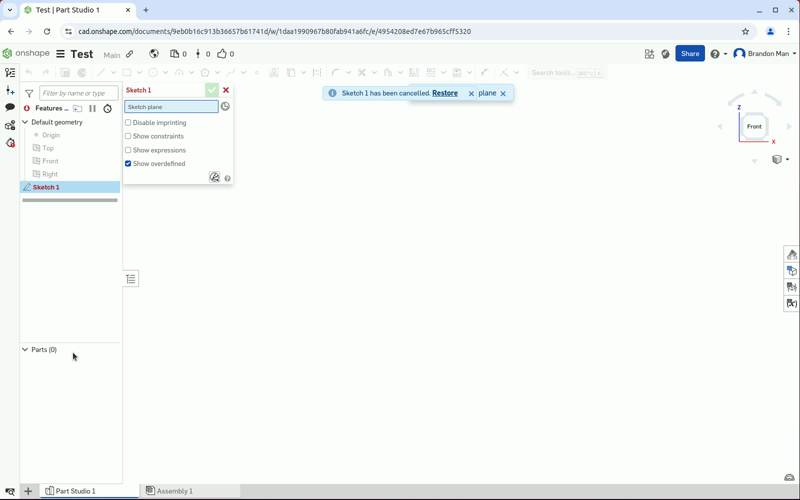
mouse_move(73, 163)
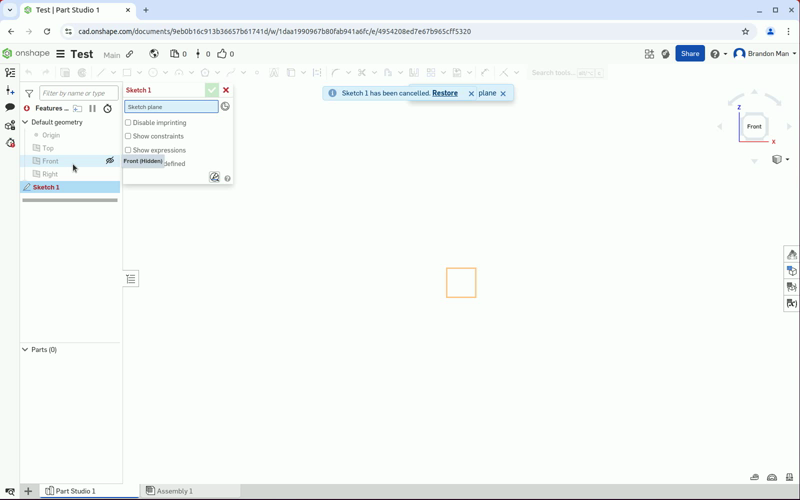
click(73, 163)
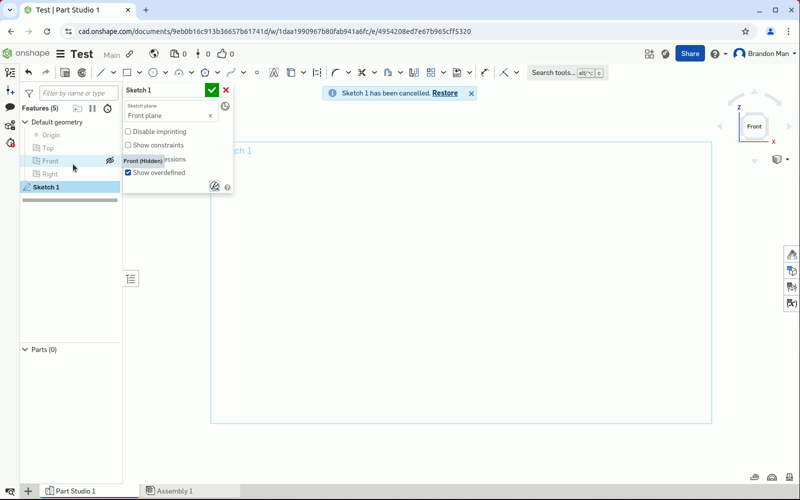
mouse_move(73, 352)
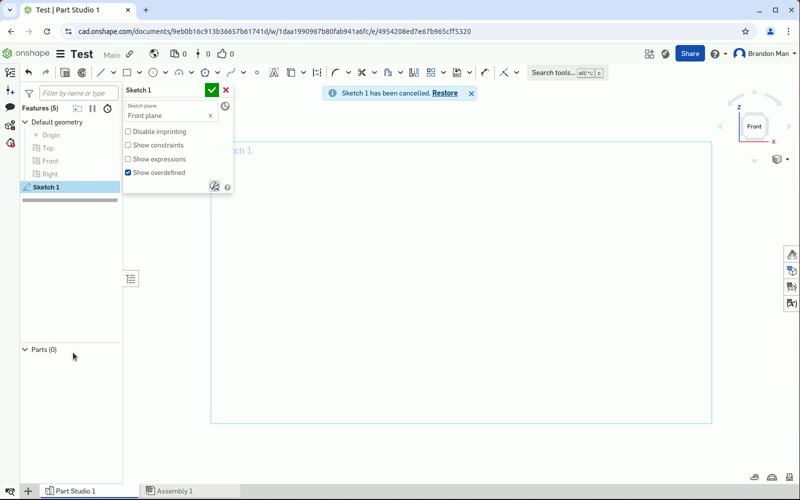
key(y)
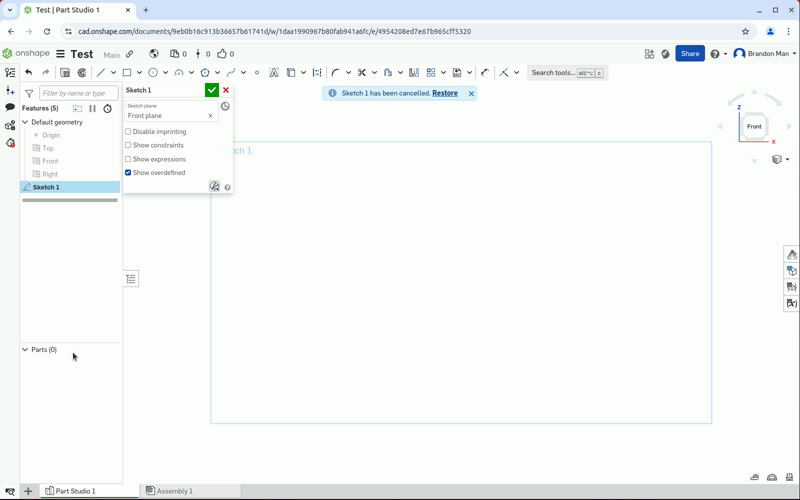
key(l)
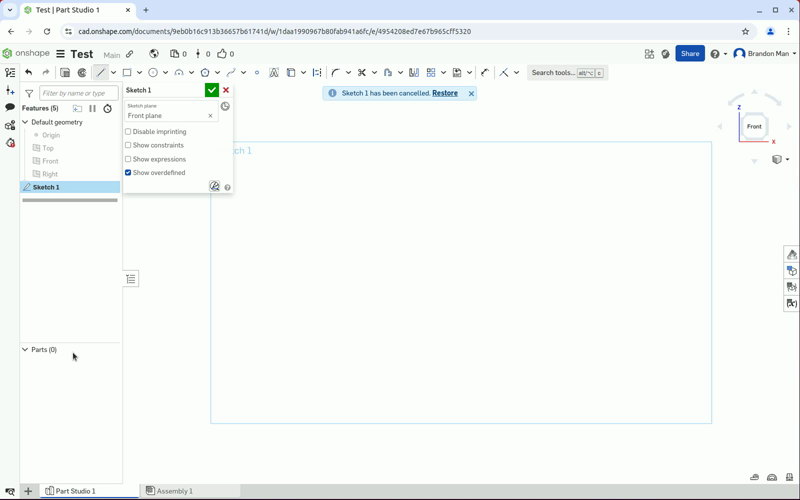
key_down(shift)
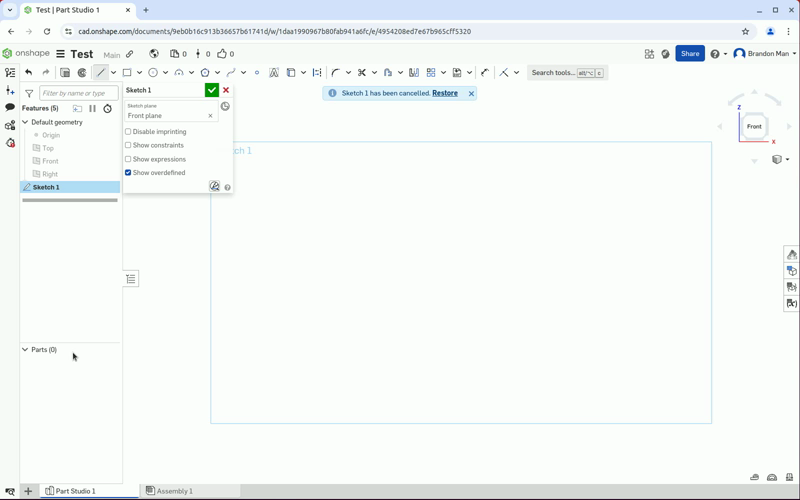
mouse_move(355, 221)
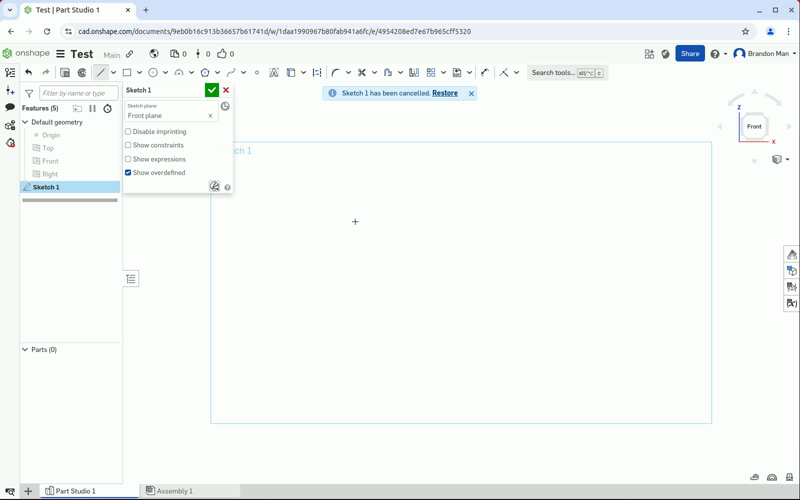
click(355, 221)
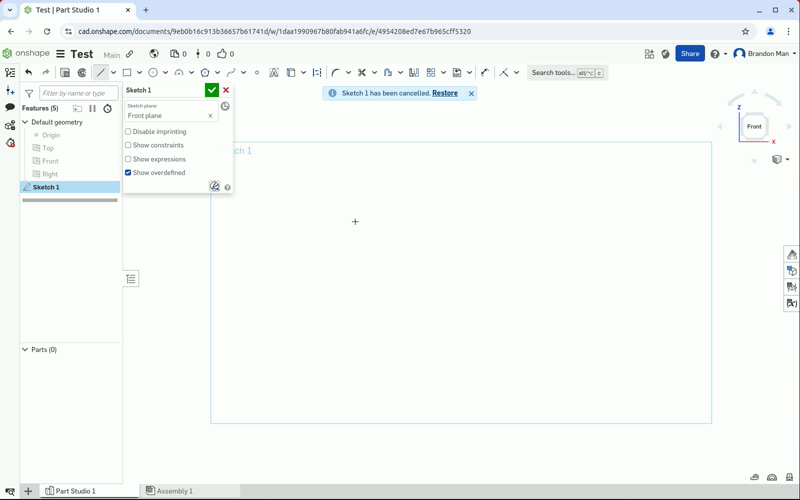
key_up(shift)
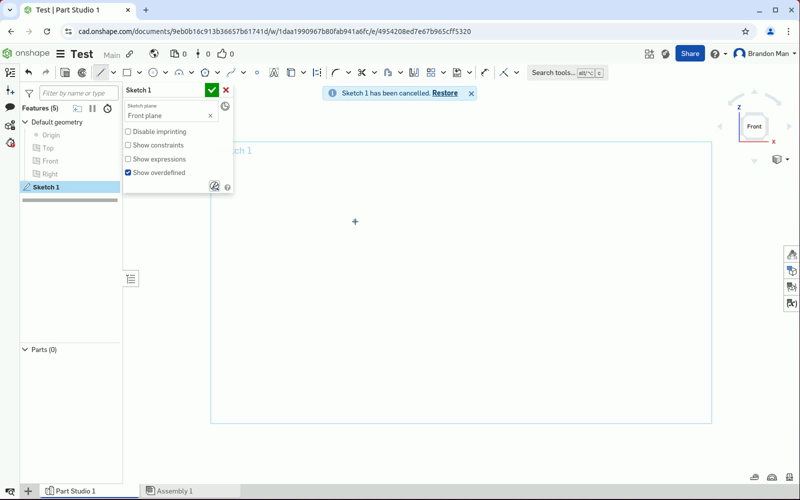
key_down(shift)
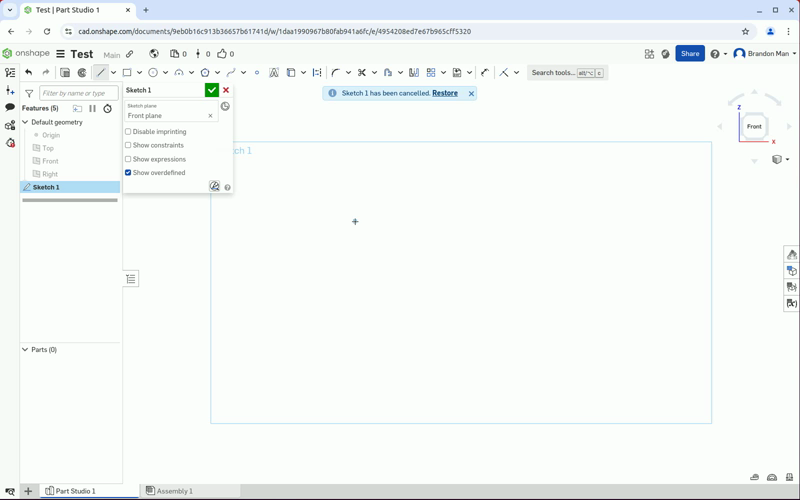
mouse_move(555, 221)
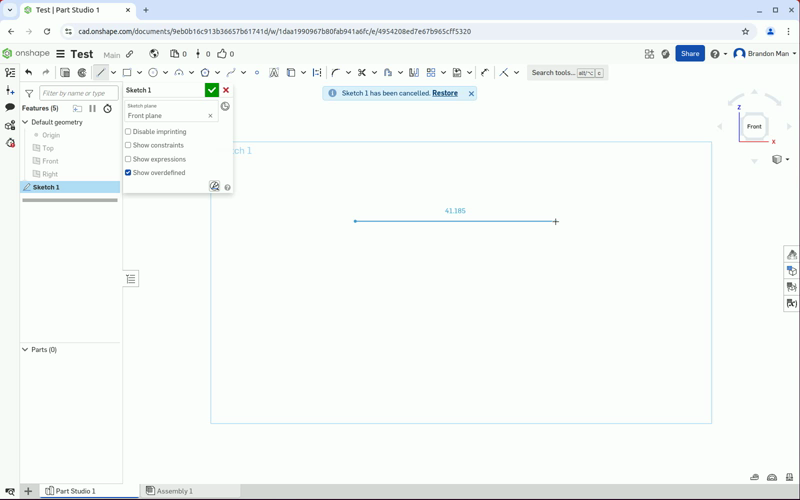
click(555, 221)
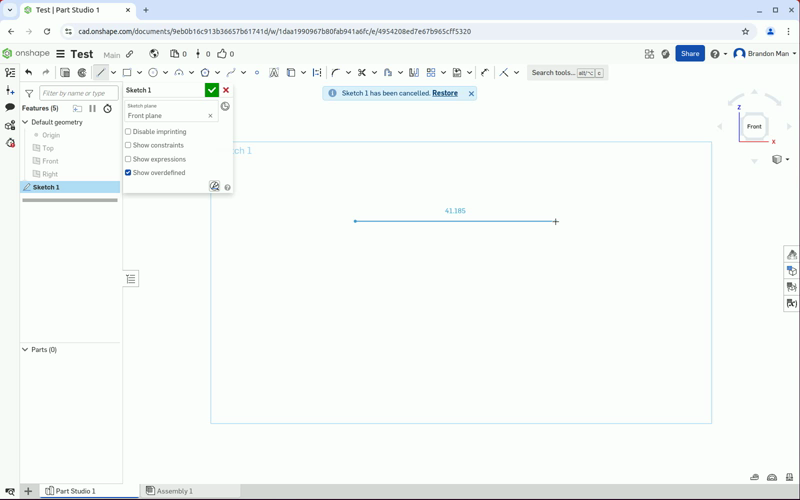
key_up(shift)
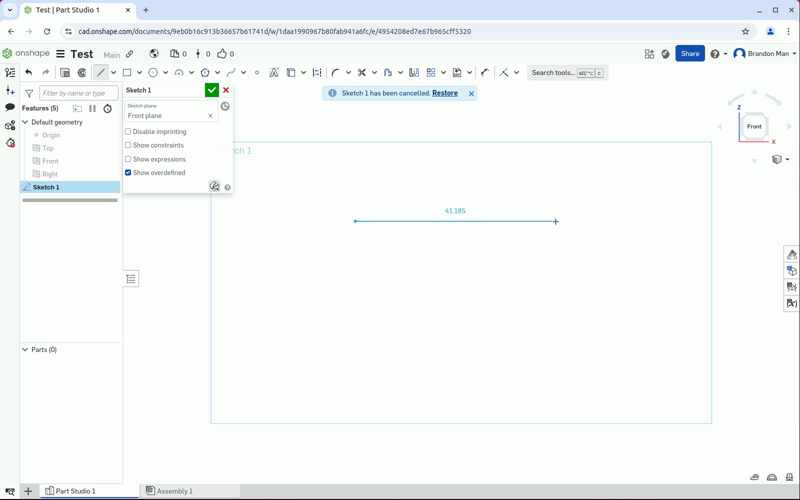
key_down(shift)
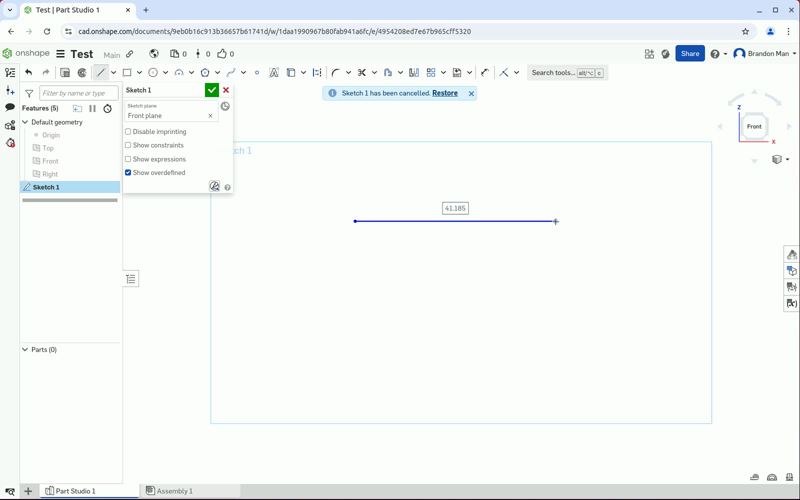
mouse_move(585, 221)
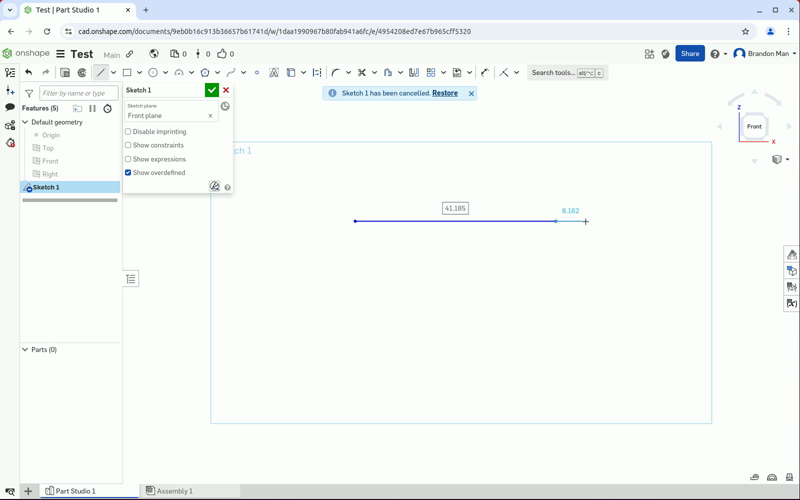
mouse_move(555, 183)
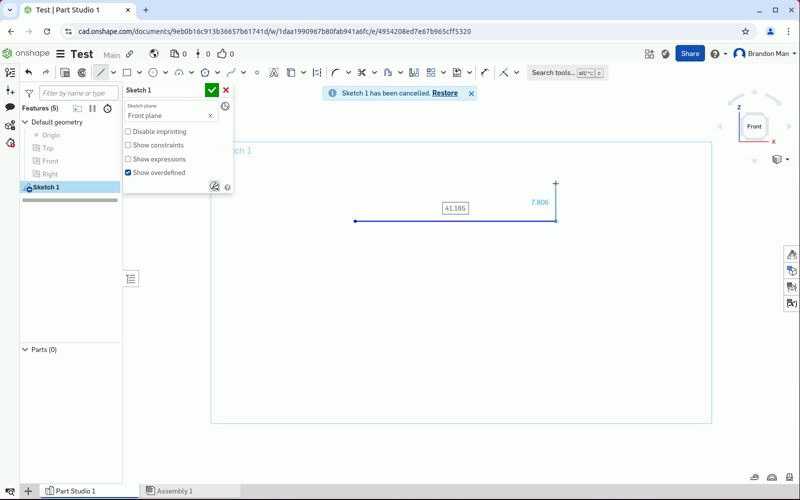
click(555, 183)
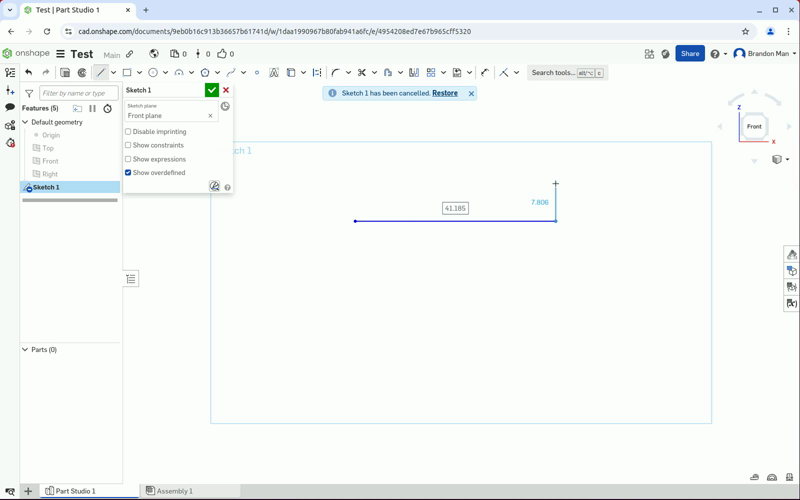
key_up(shift)
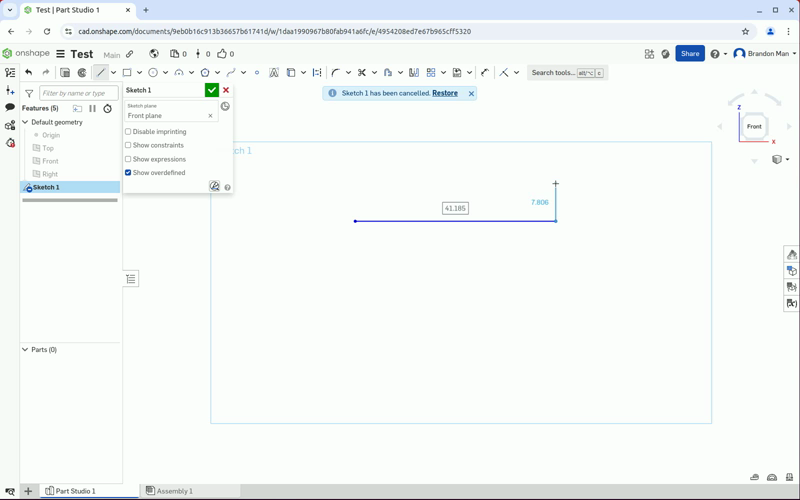
key_down(shift)
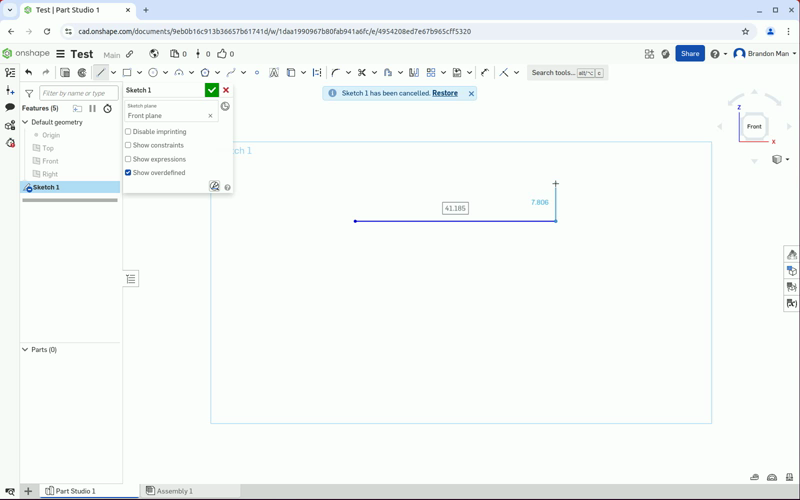
mouse_move(585, 183)
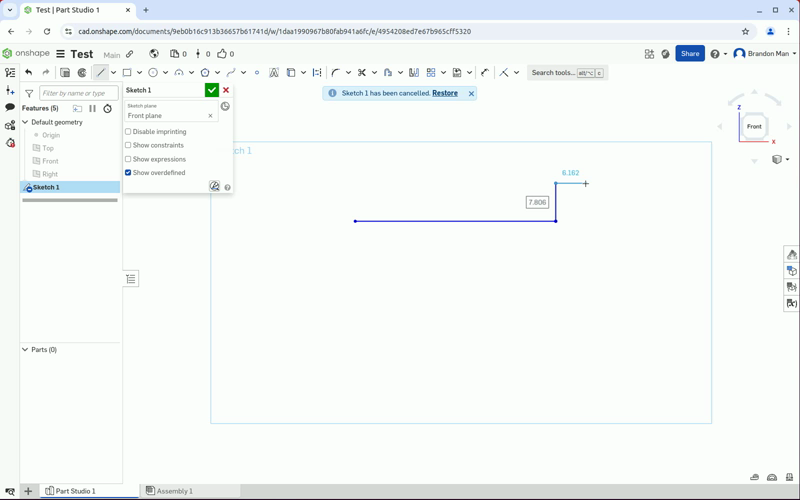
mouse_move(496, 183)
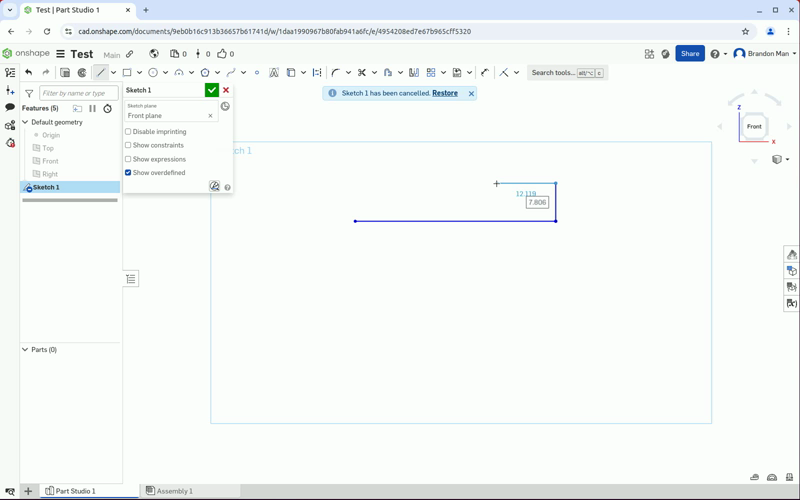
click(496, 183)
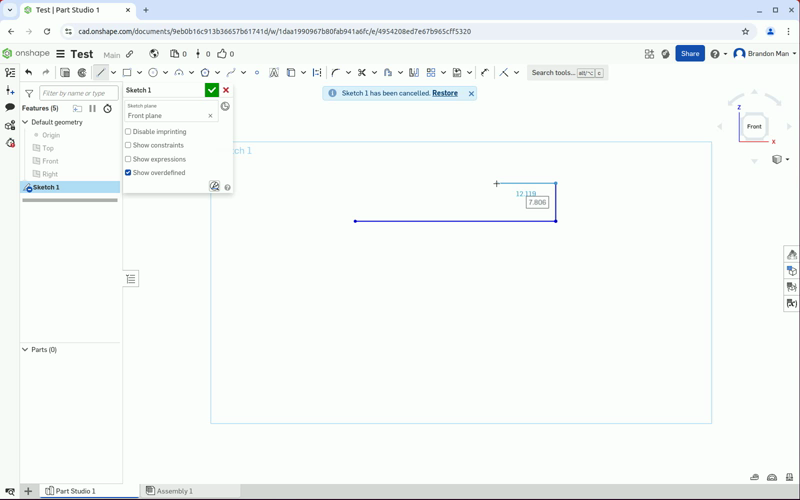
key_up(shift)
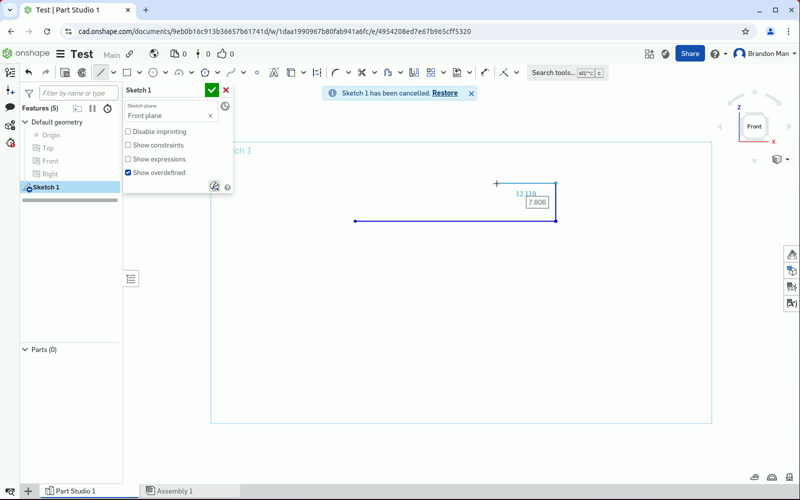
key_down(shift)
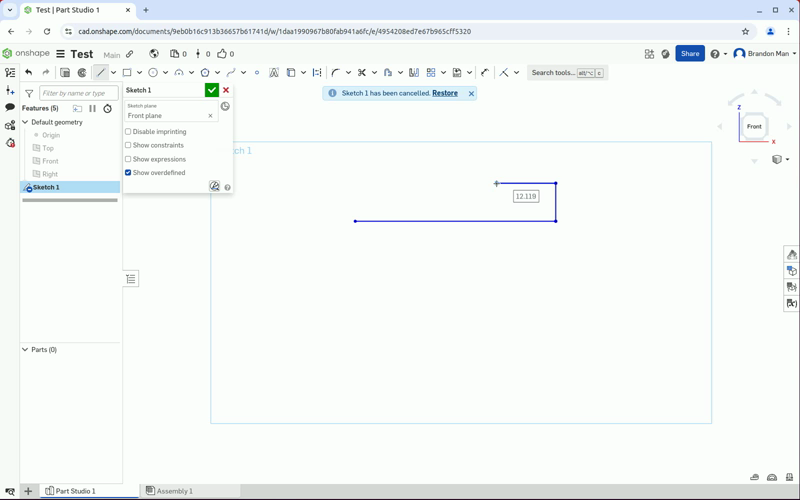
mouse_move(526, 183)
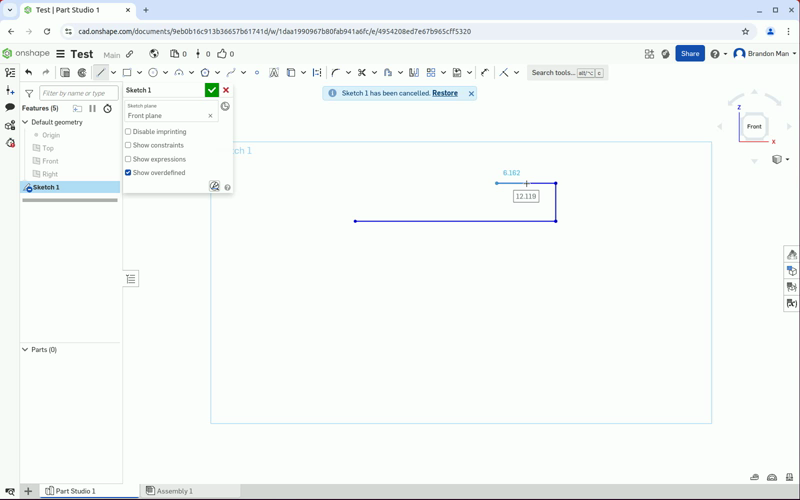
mouse_move(496, 206)
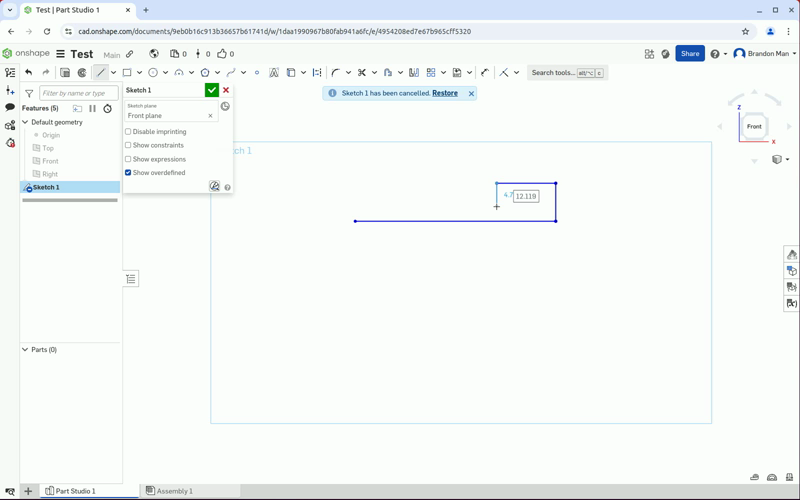
click(496, 206)
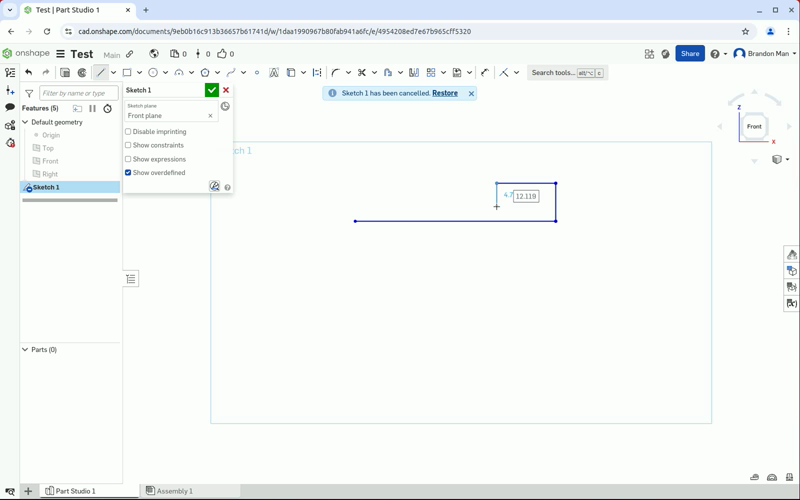
key_up(shift)
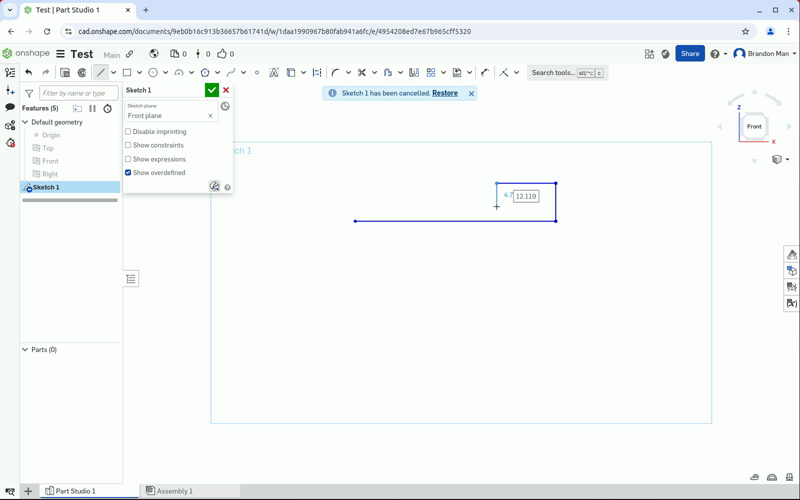
key_down(shift)
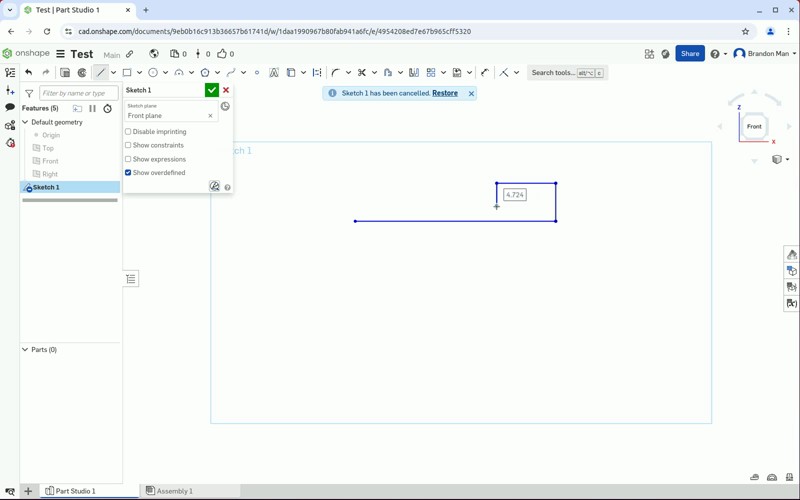
mouse_move(526, 206)
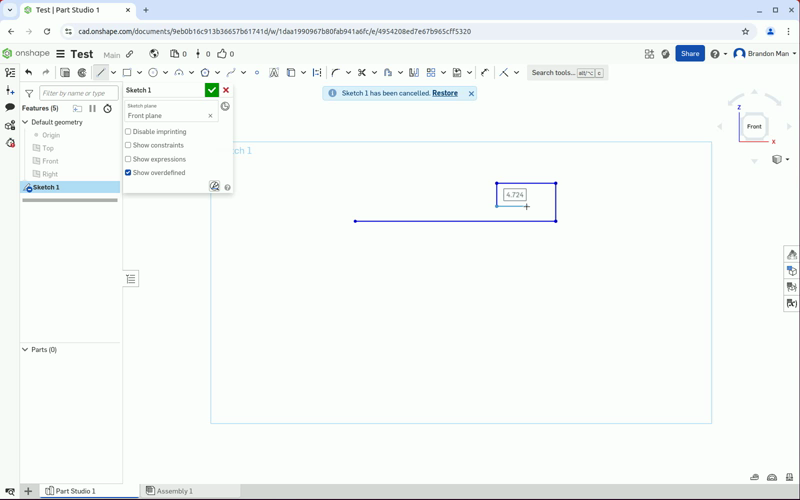
mouse_move(456, 206)
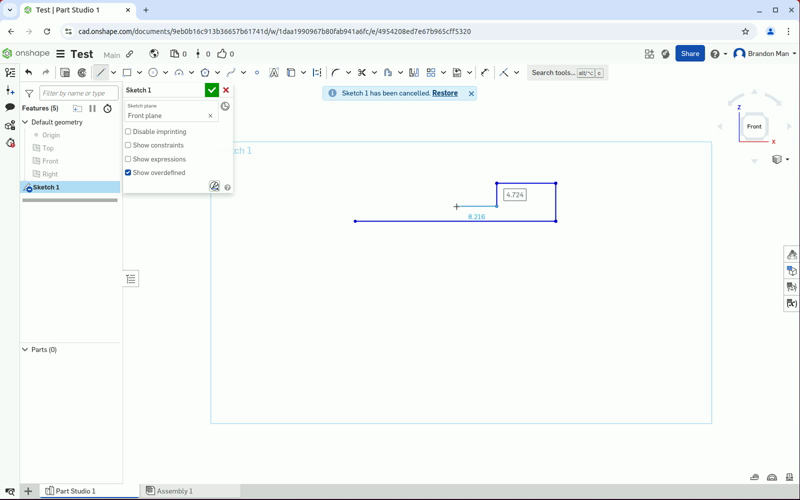
click(456, 206)
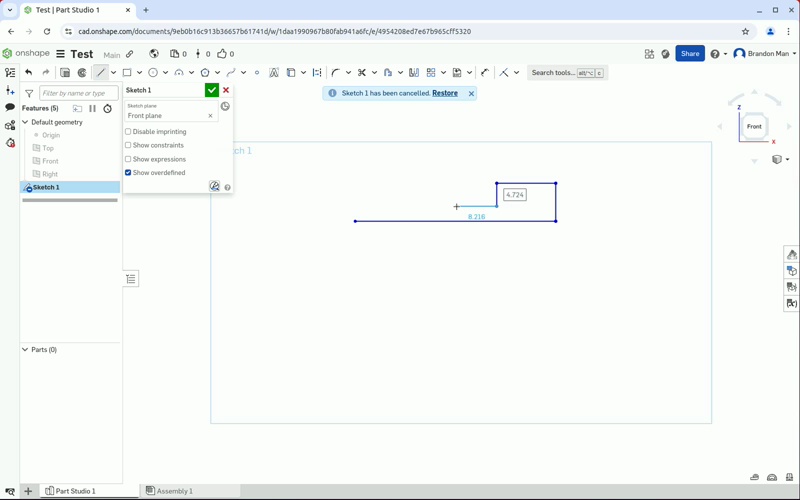
key_up(shift)
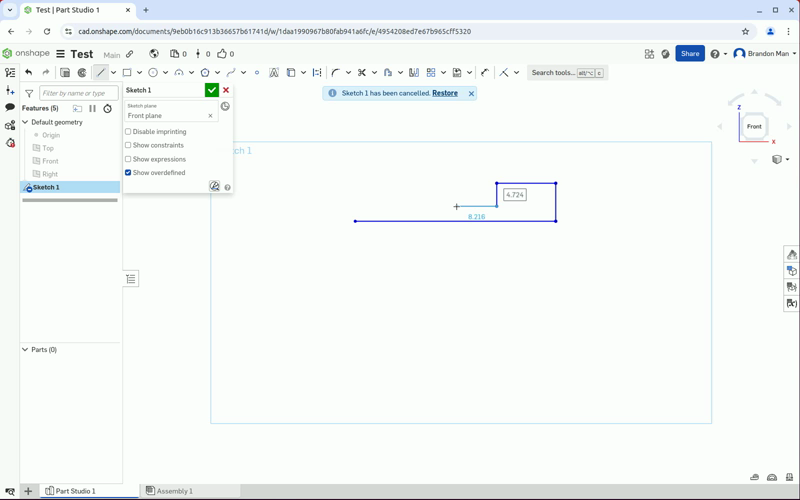
key_down(shift)
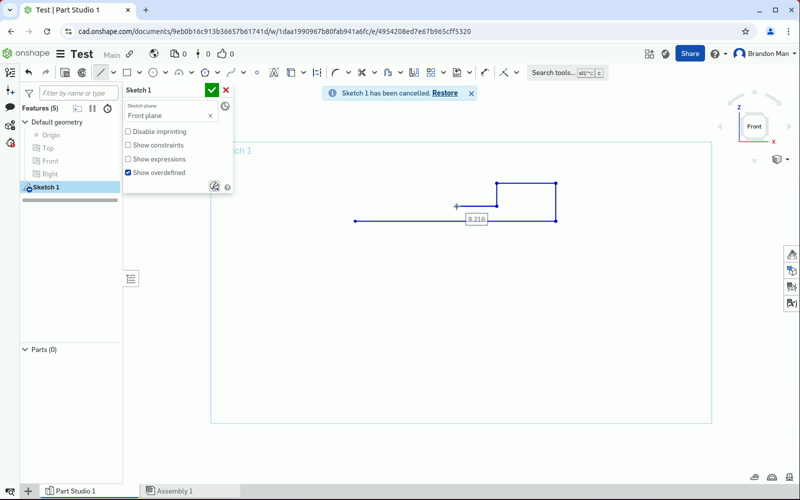
mouse_move(486, 206)
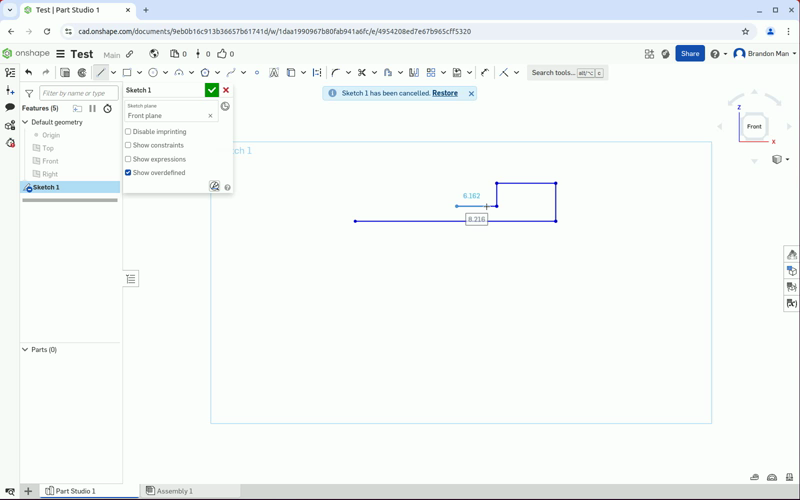
mouse_move(412, 206)
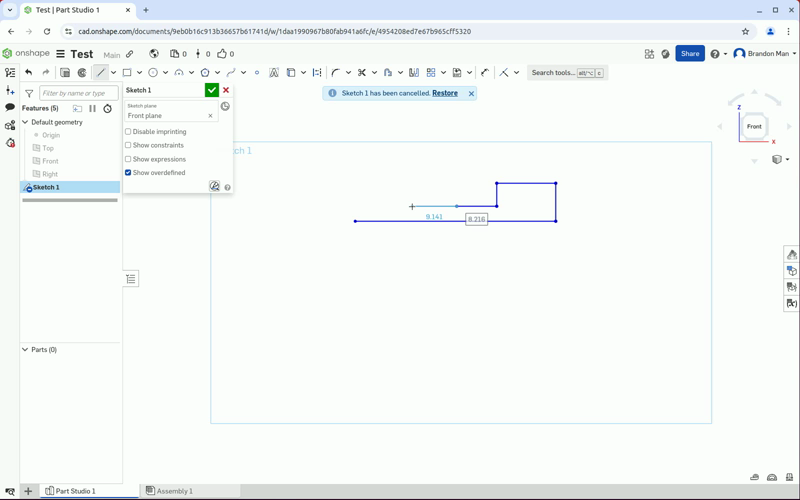
click(412, 206)
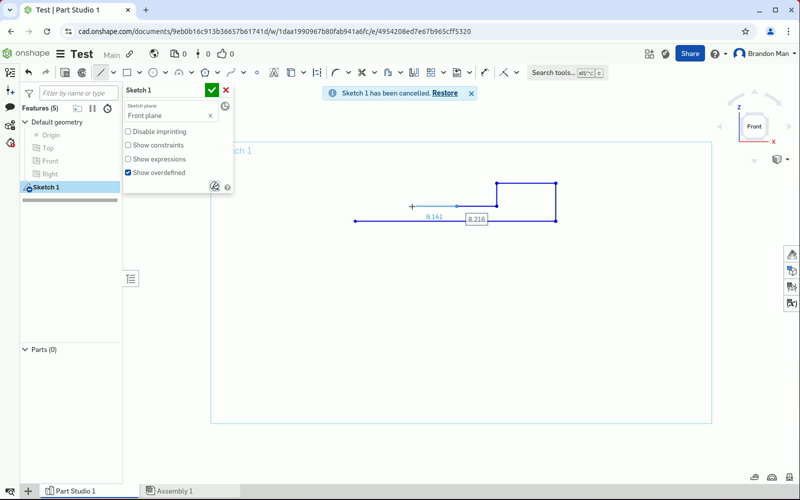
key_up(shift)
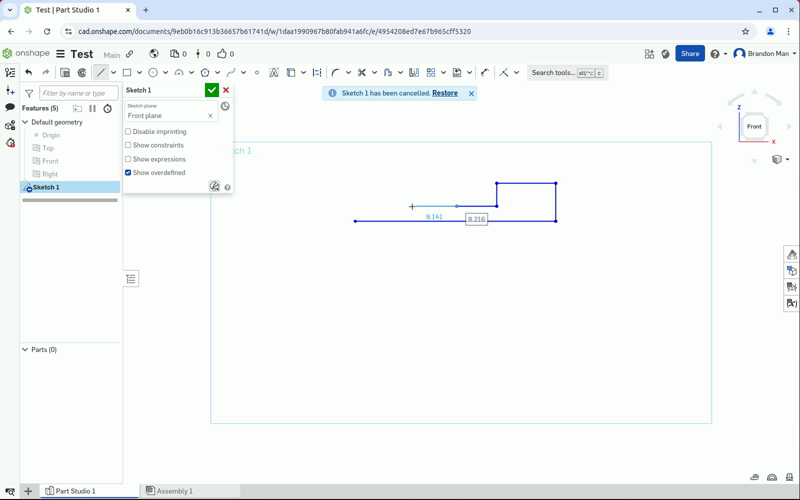
key_down(shift)
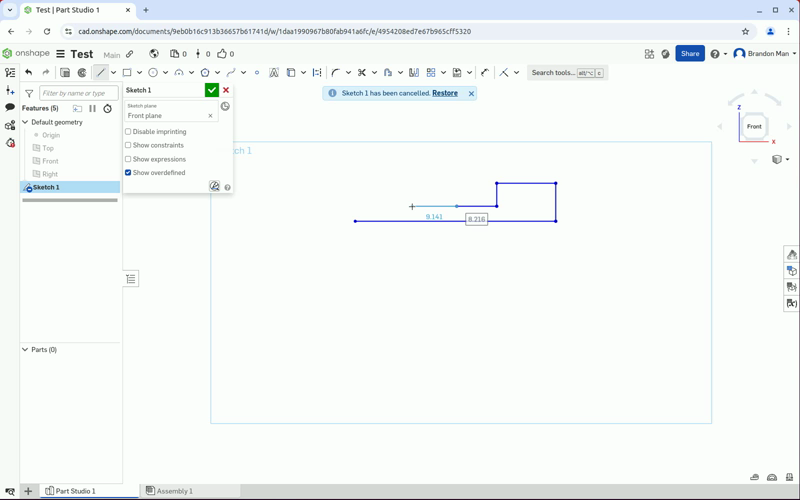
mouse_move(442, 206)
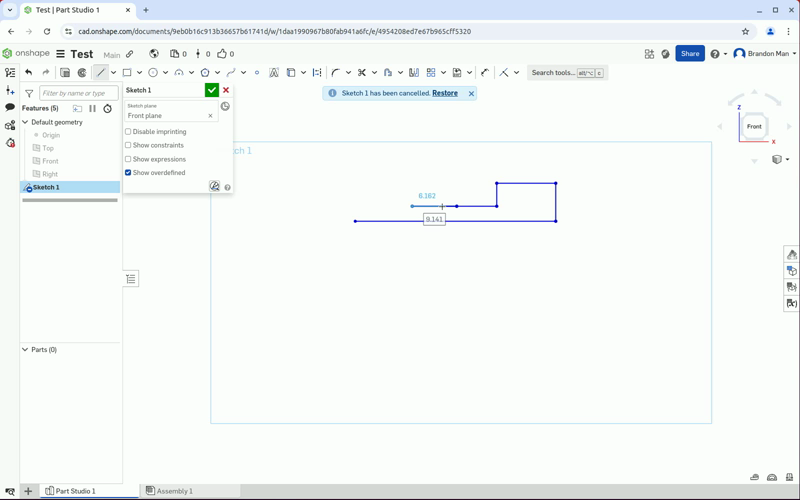
mouse_move(412, 183)
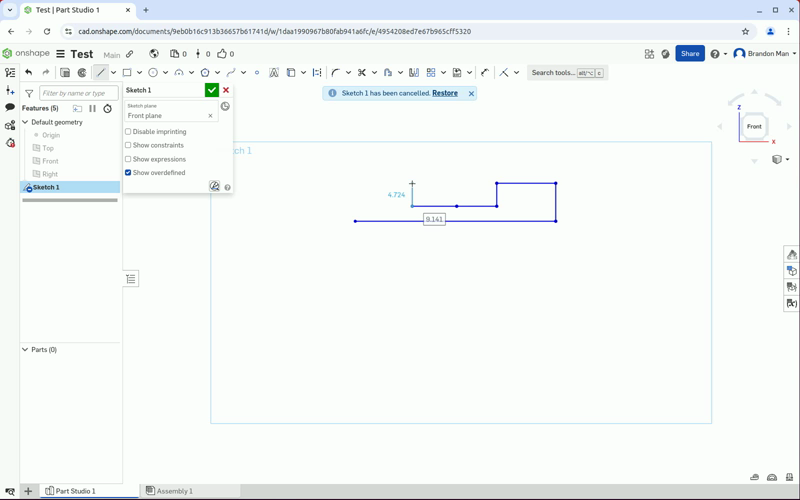
click(412, 183)
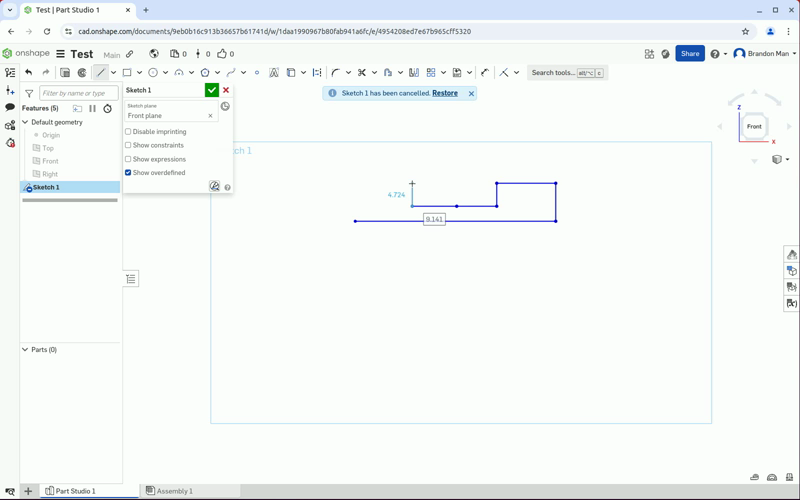
key_up(shift)
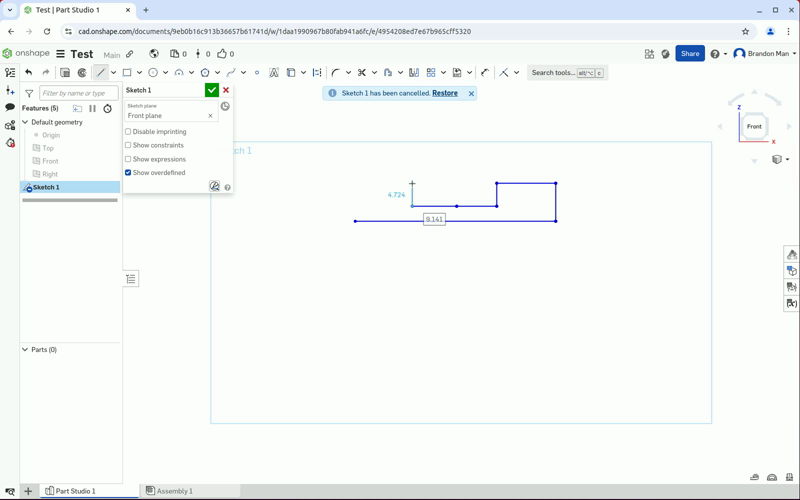
key_down(shift)
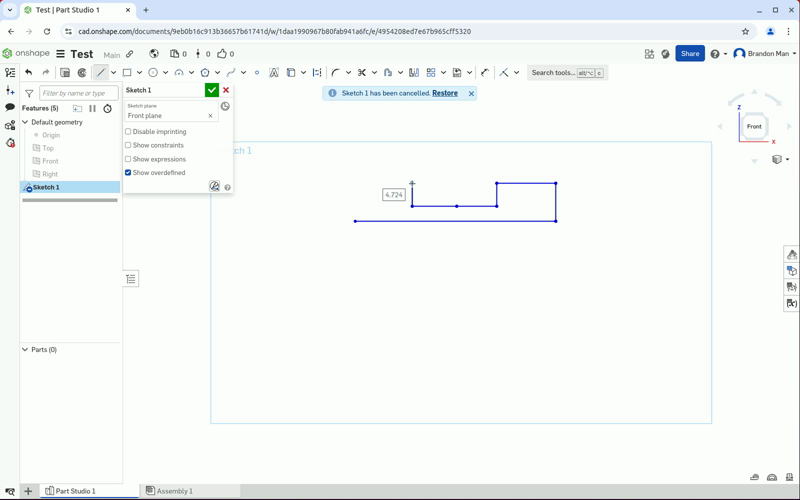
mouse_move(442, 183)
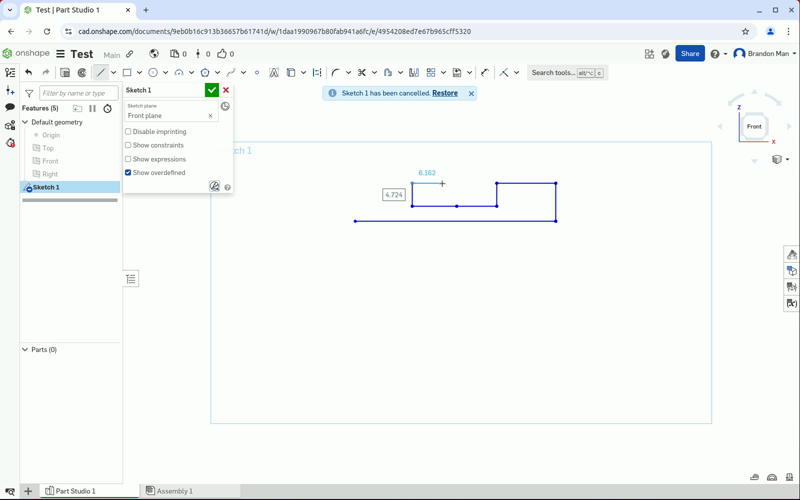
mouse_move(355, 183)
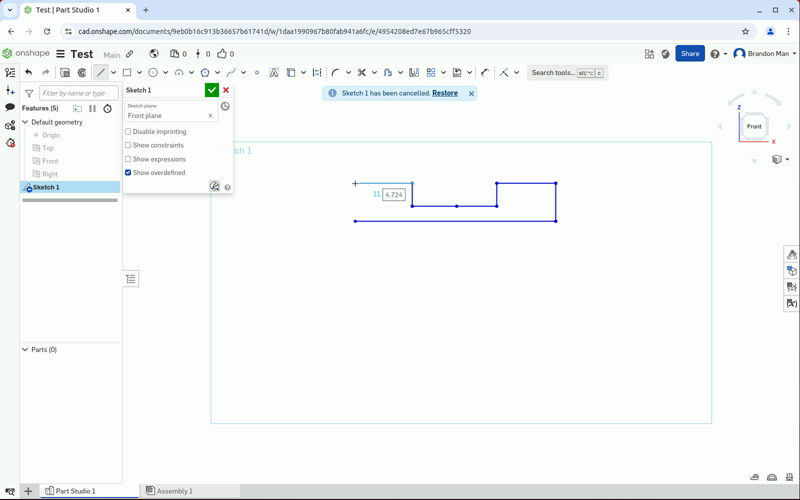
click(355, 183)
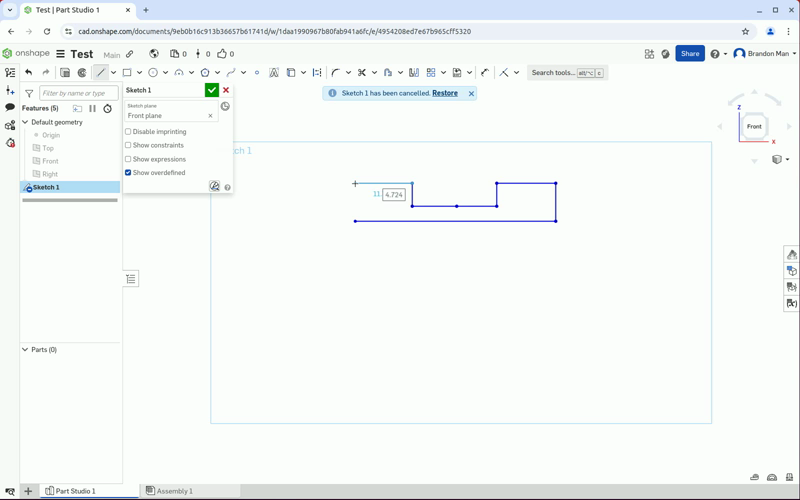
key_up(shift)
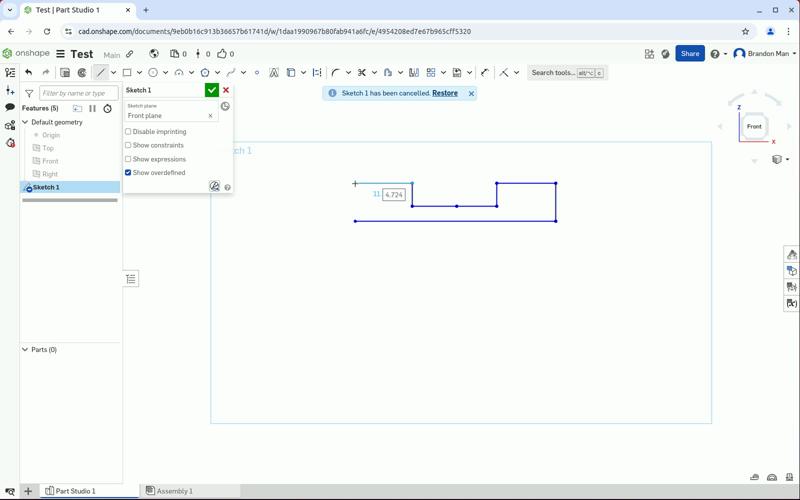
mouse_move(385, 183)
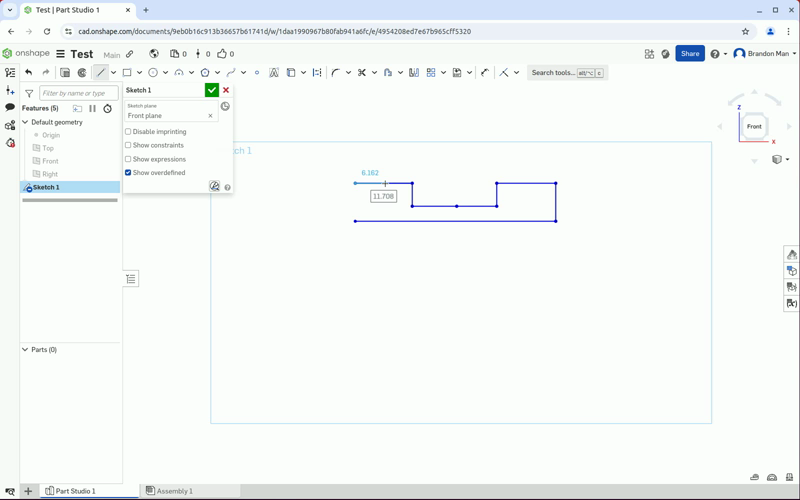
key_down(shift)
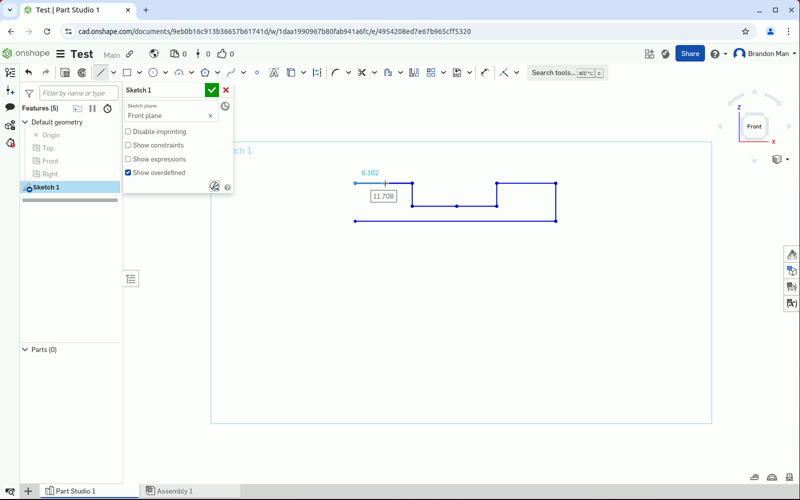
mouse_move(355, 221)
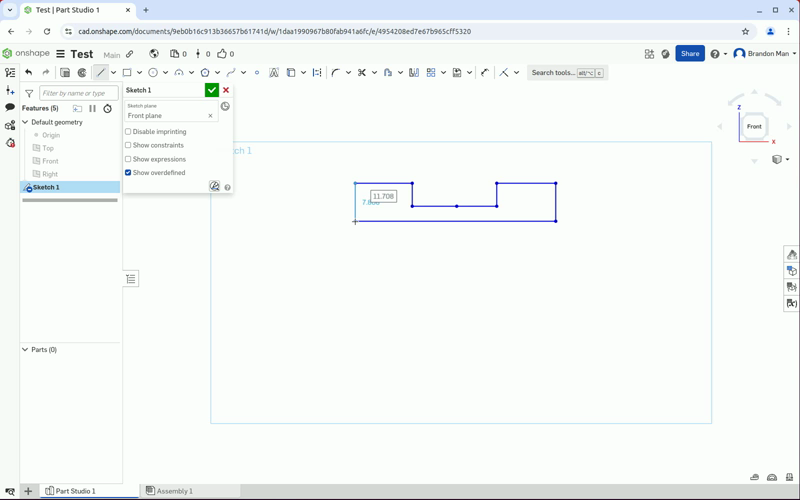
key_up(shift)
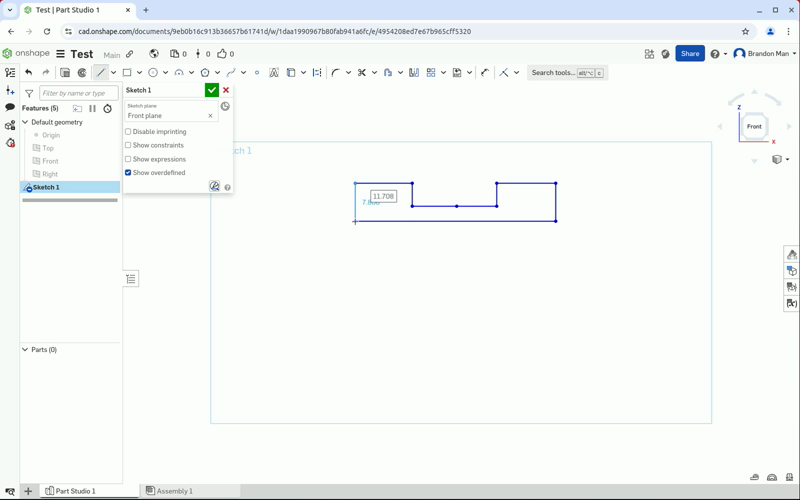
click(355, 221)
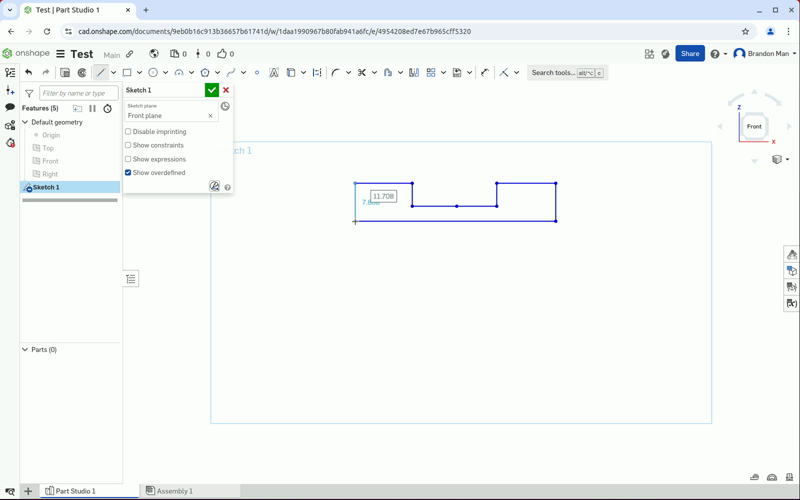
key(esc)
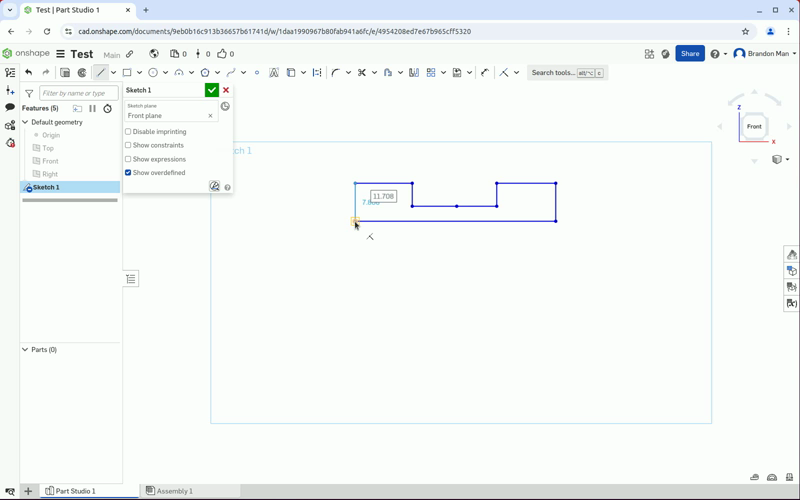
mouse_move(361, 198)
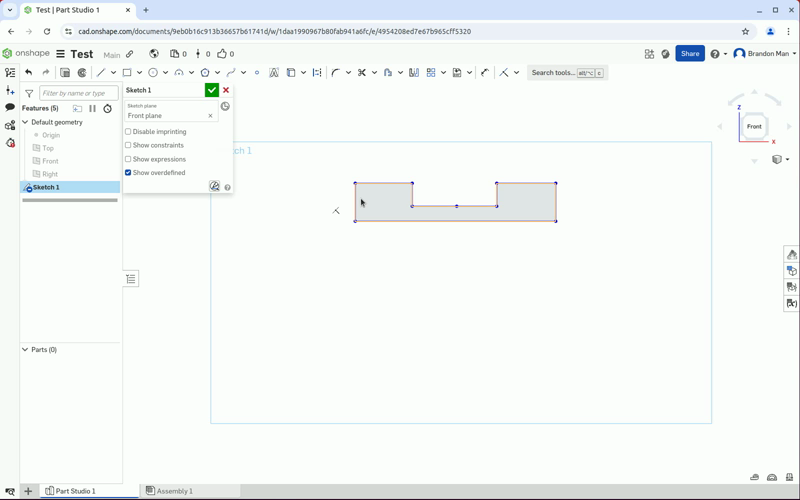
click(361, 198)
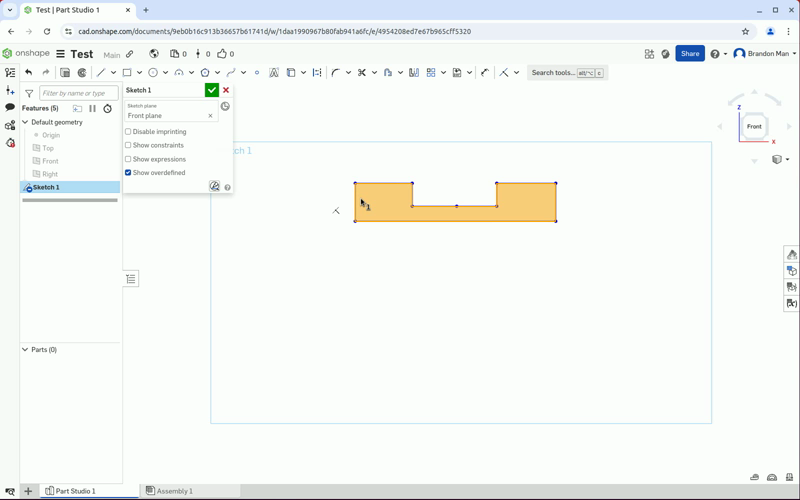
mouse_move(73, 352)
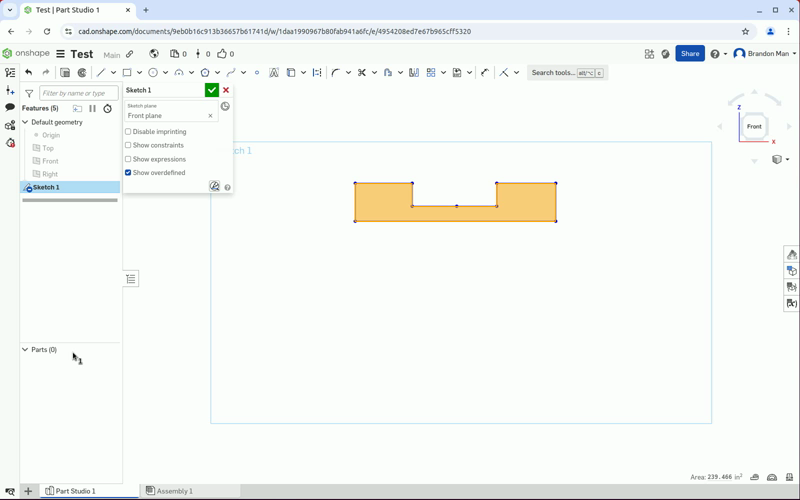
key(shift+y)
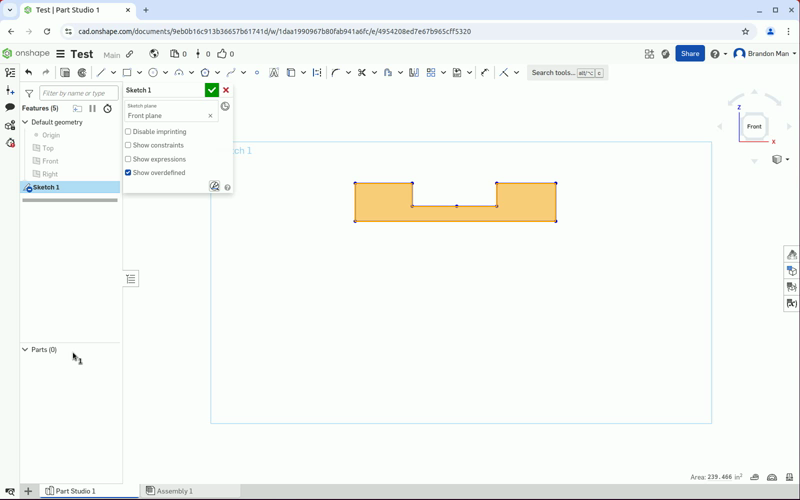
key(shift+e)
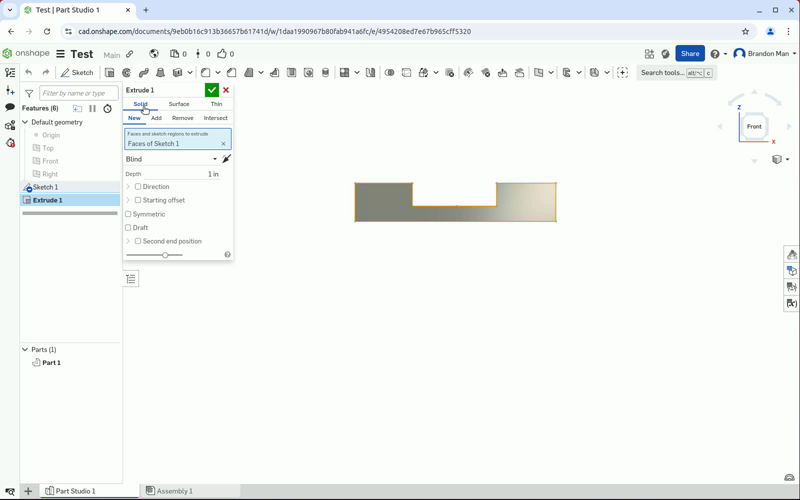
mouse_move(143, 106)
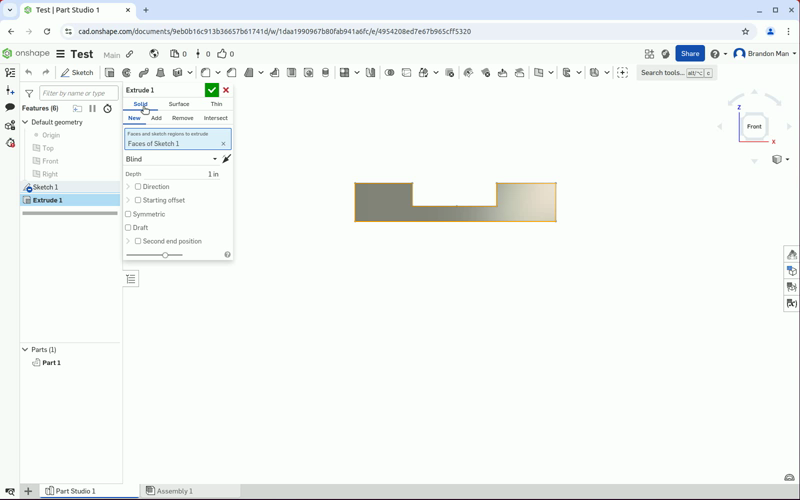
click(143, 106)
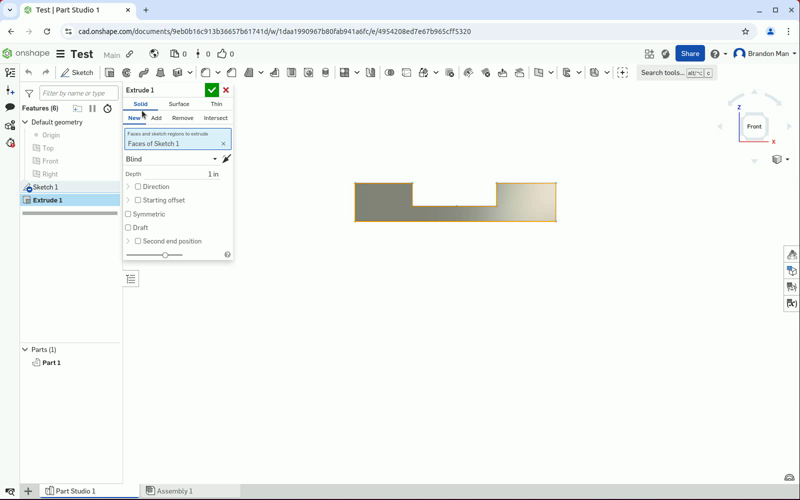
mouse_move(137, 120)
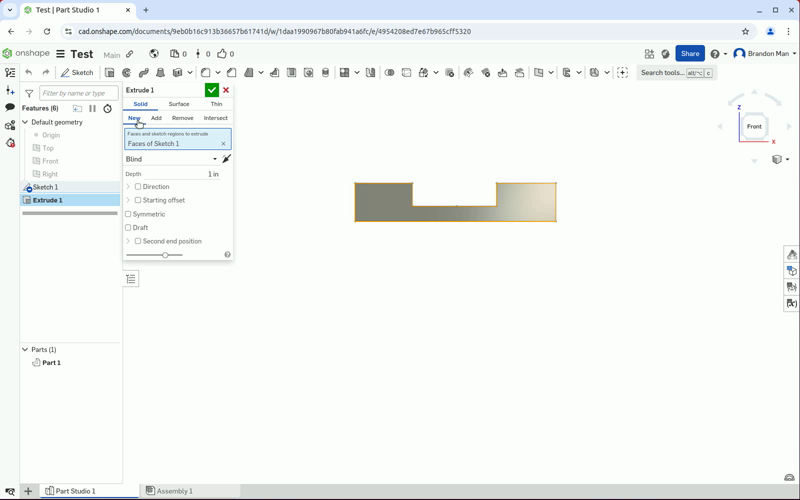
click(137, 120)
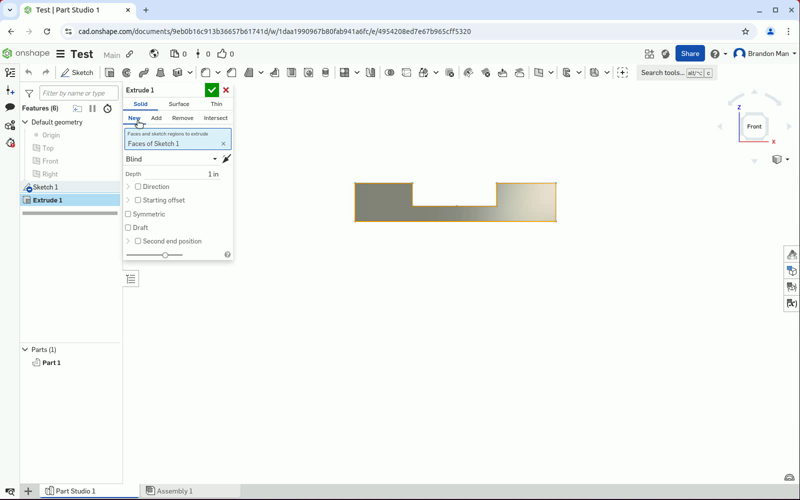
key(tab, 4)
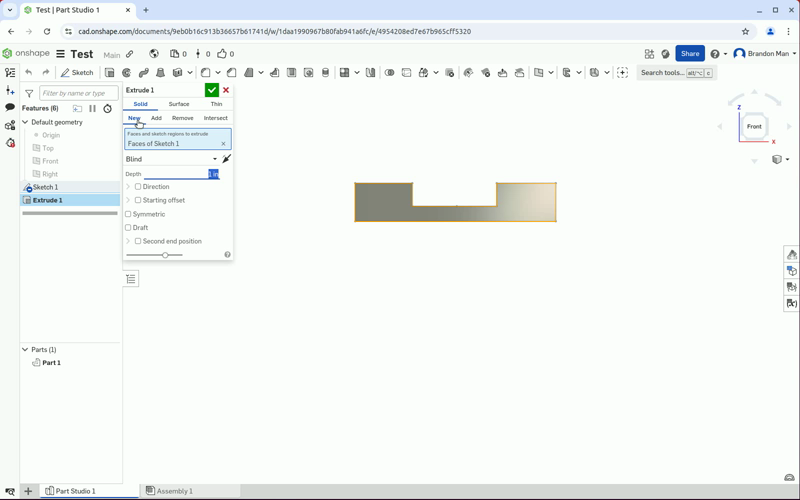
text(8.425)
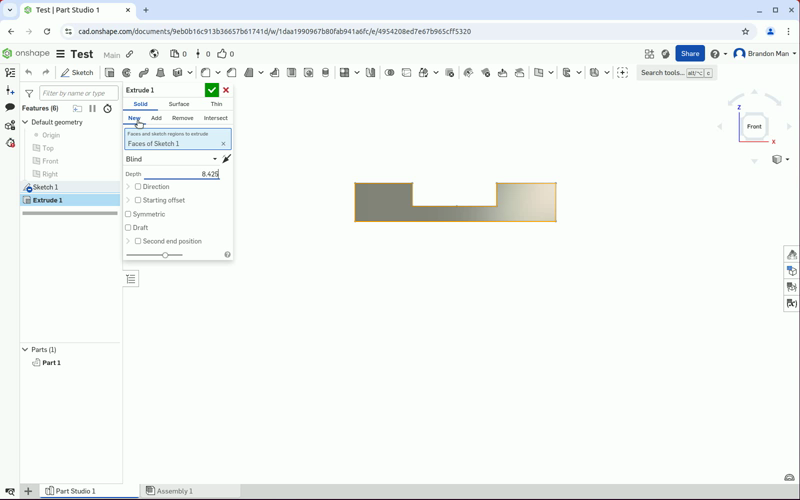
key(enter)
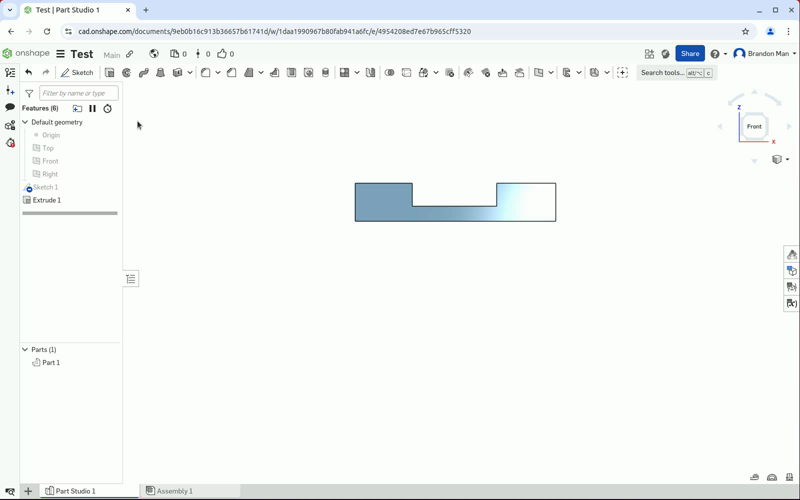
key(shift+h)
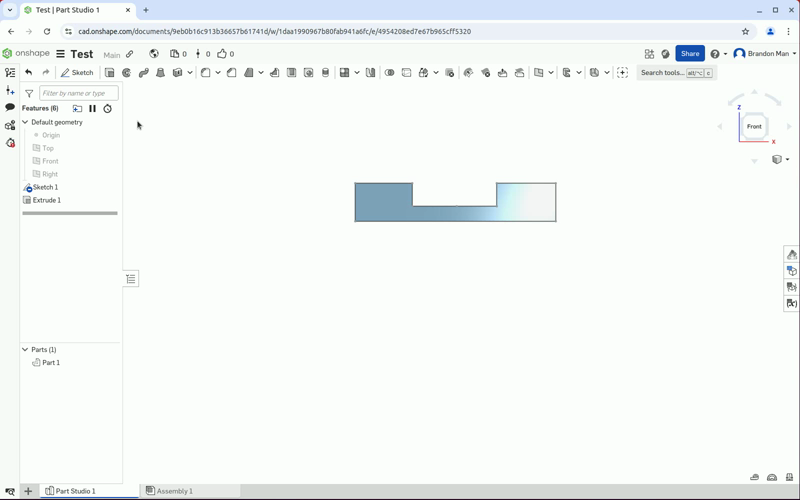
key(shift+h)
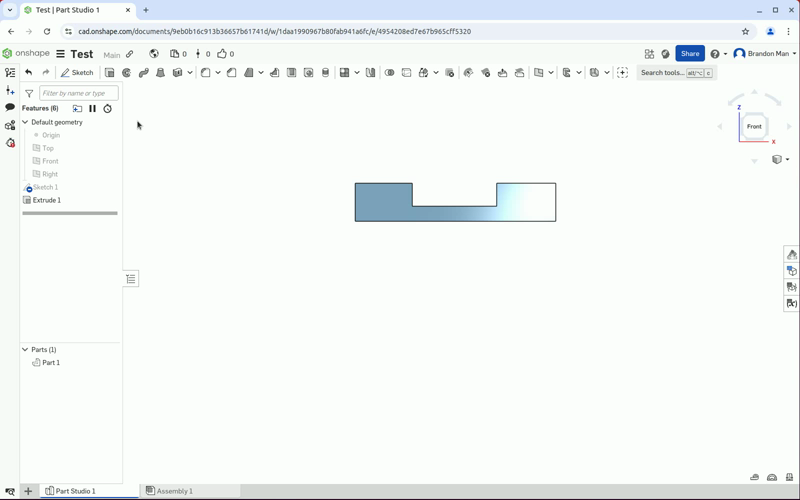
mouse_move(73, 189)
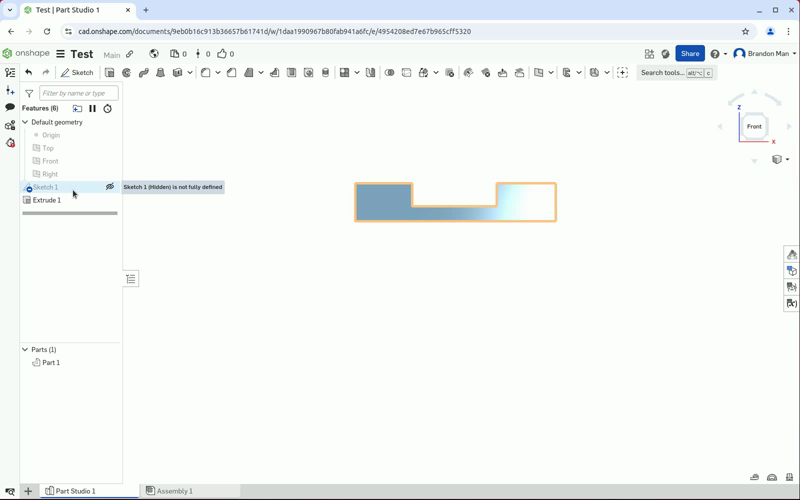
click(73, 189)
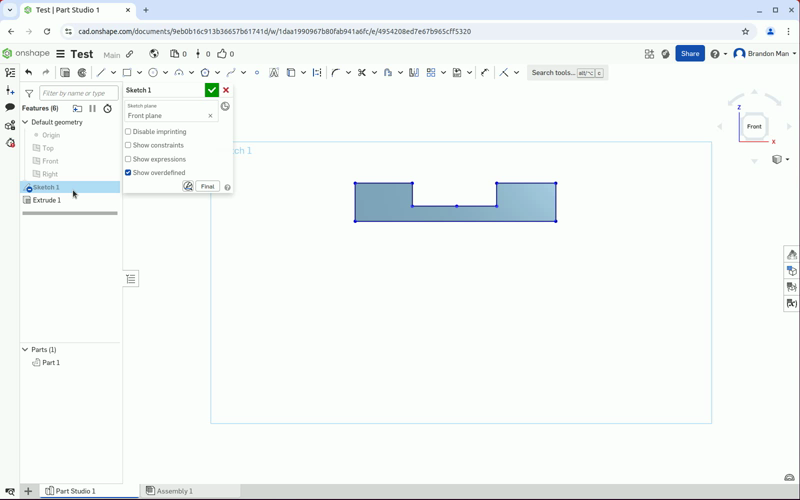
mouse_move(229, 92)
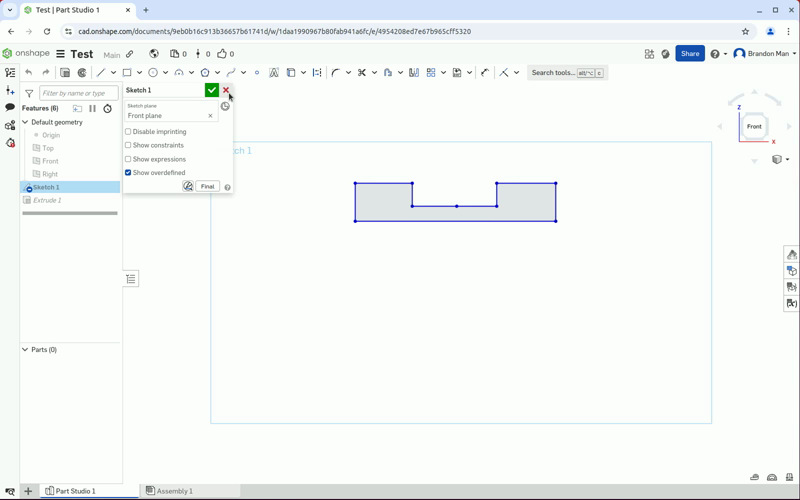
click(229, 92)
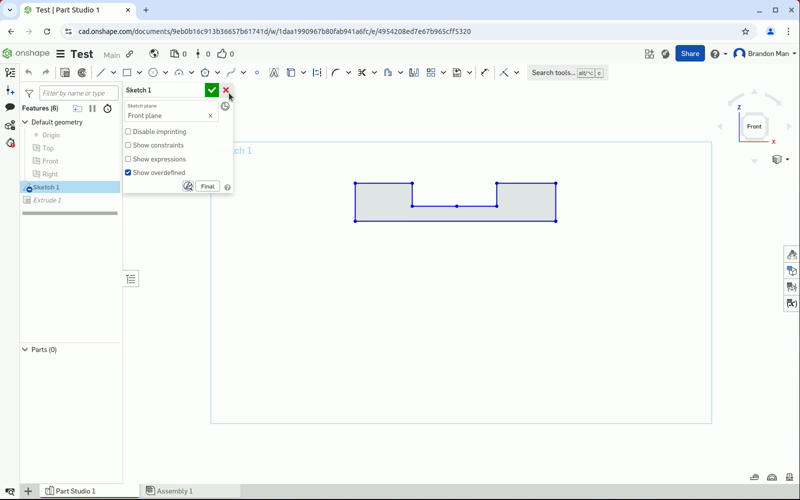
key(shift+s)
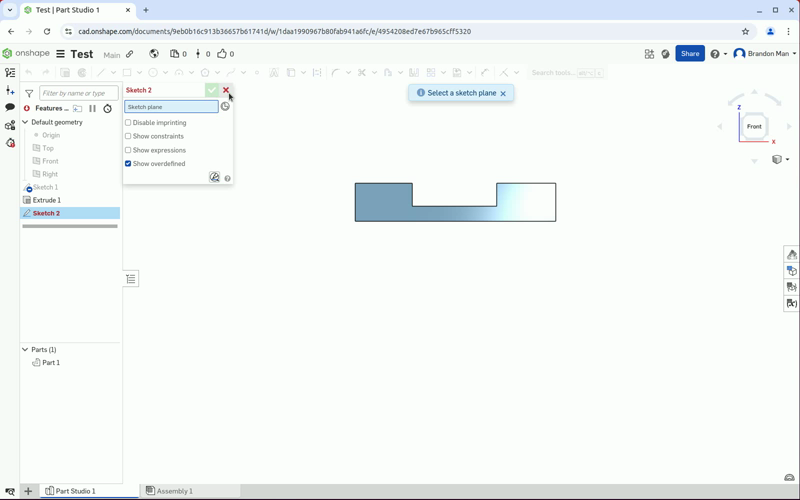
mouse_move(73, 163)
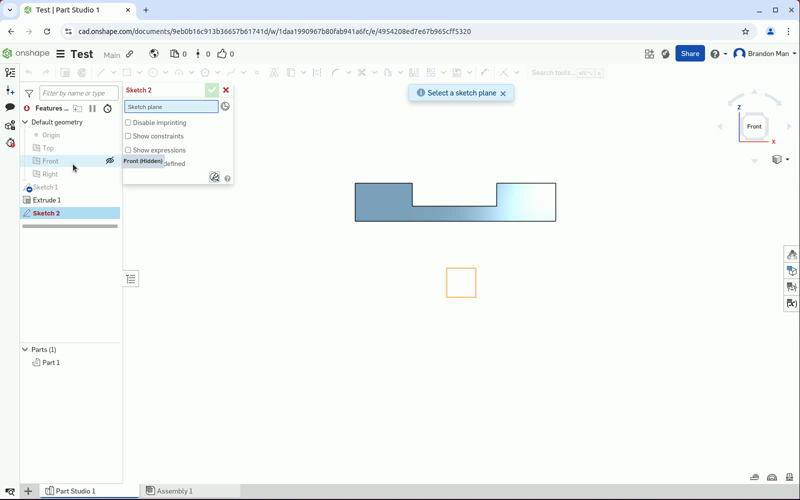
click(73, 163)
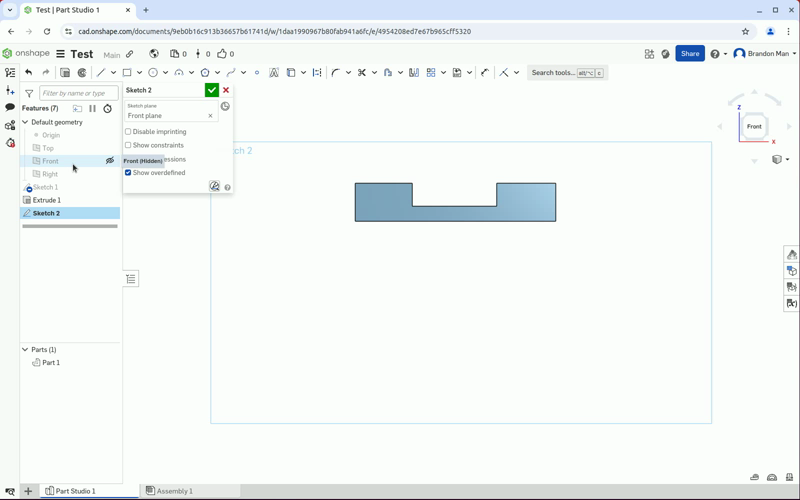
mouse_move(73, 352)
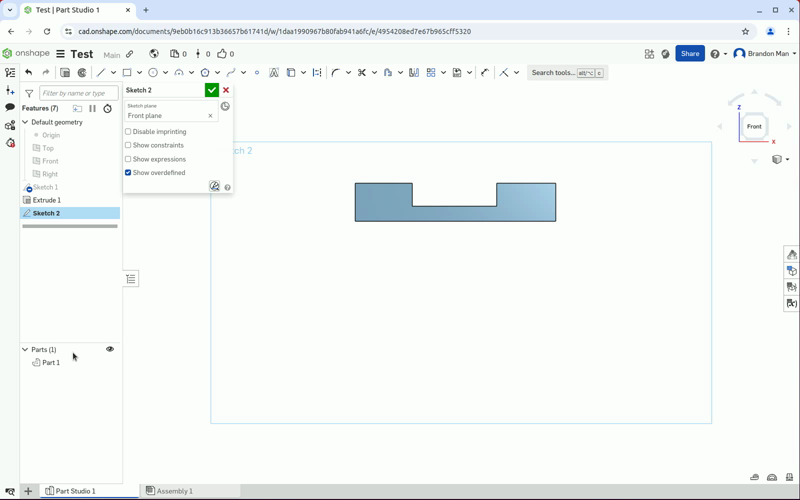
key(y)
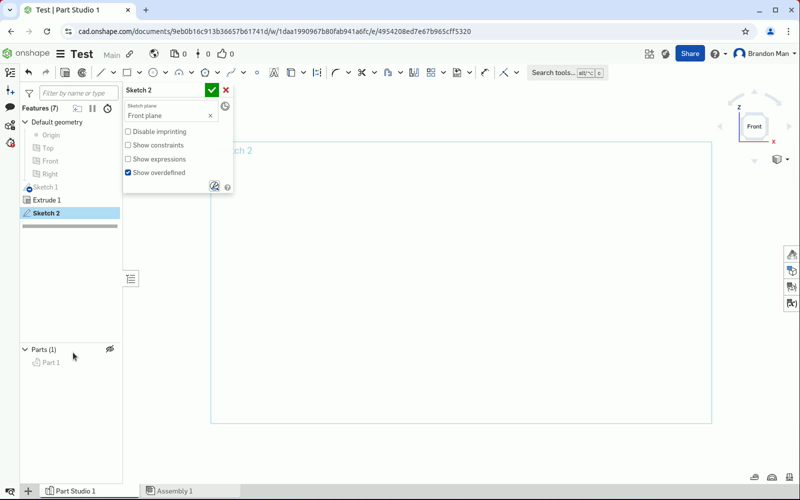
key(a)
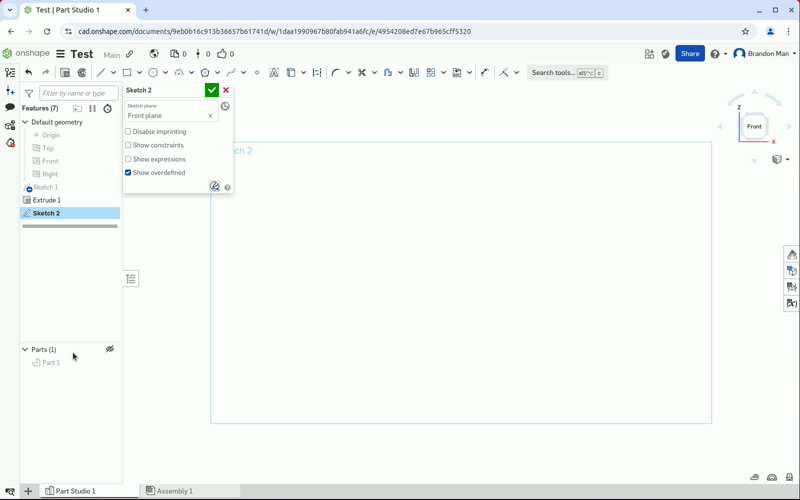
key_down(shift)
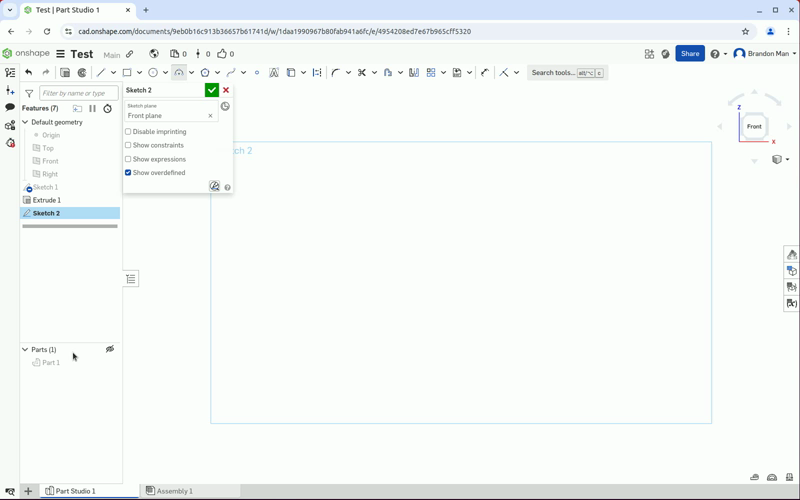
mouse_move(355, 220)
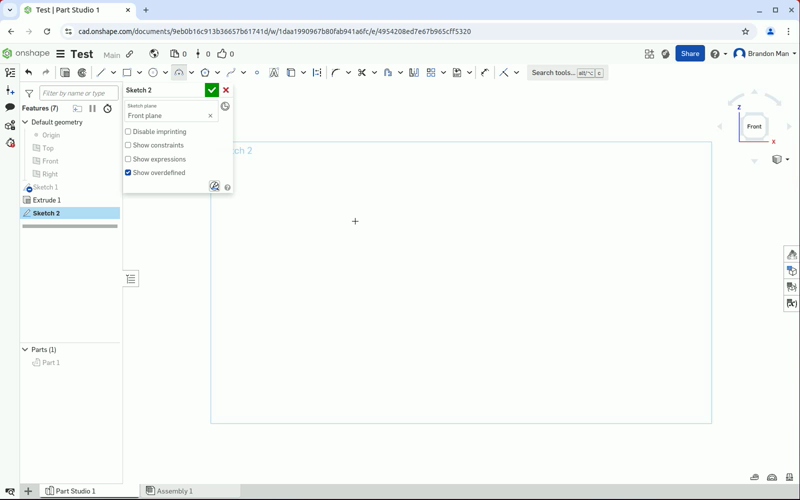
click(355, 220)
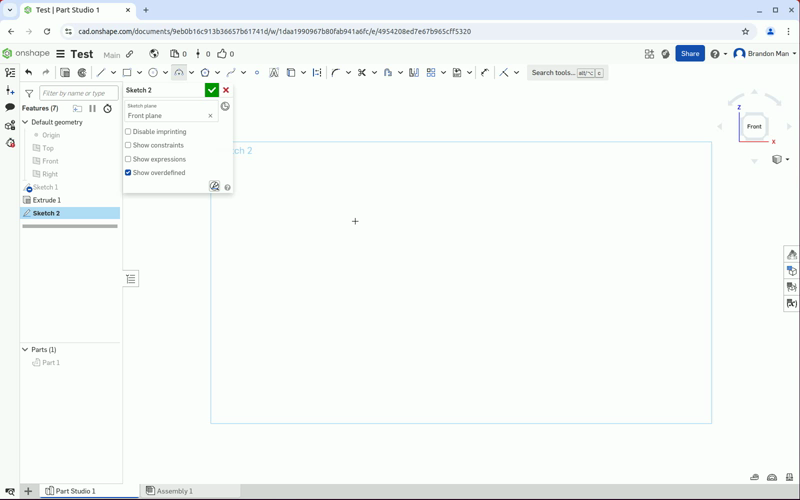
key_up(shift)
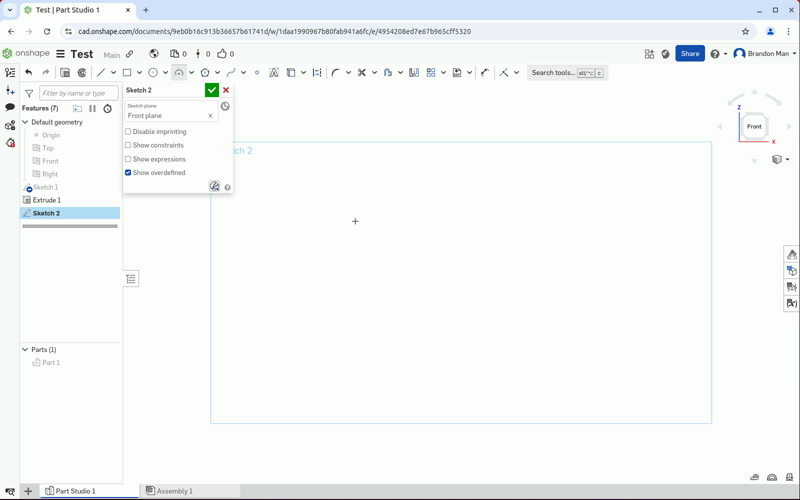
key_down(shift)
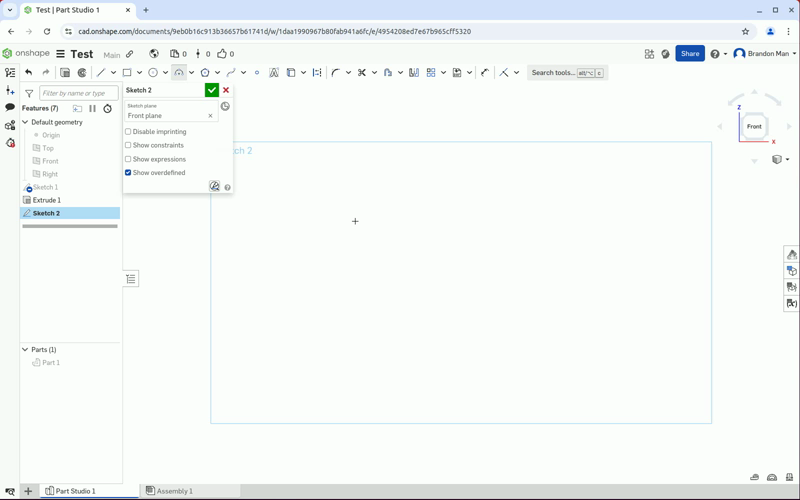
mouse_move(456, 394)
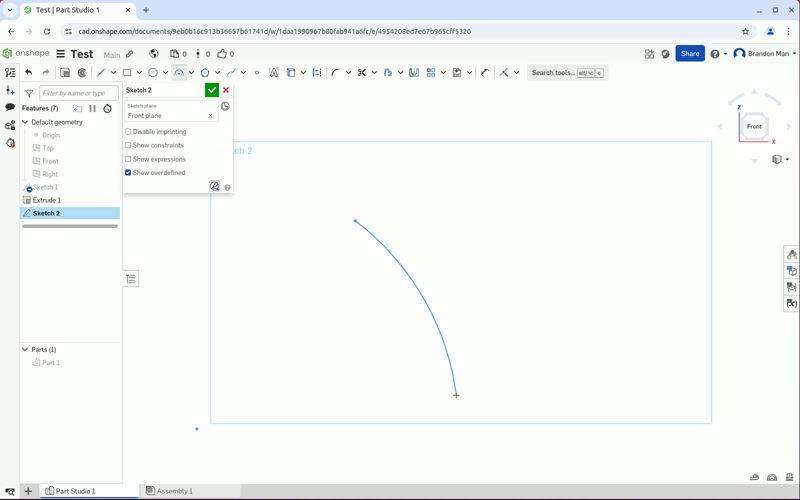
click(456, 394)
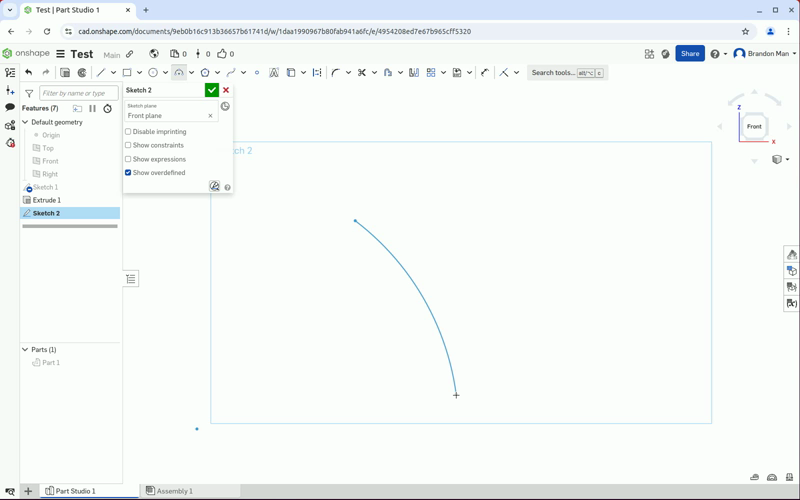
mouse_move(382, 321)
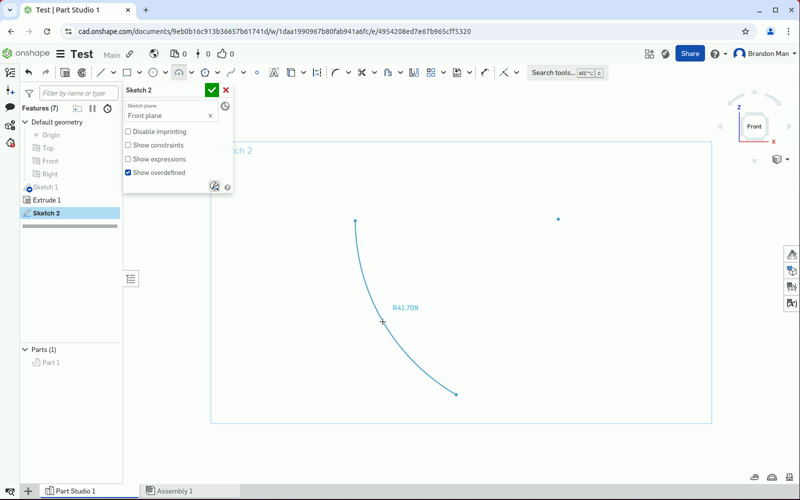
click(382, 321)
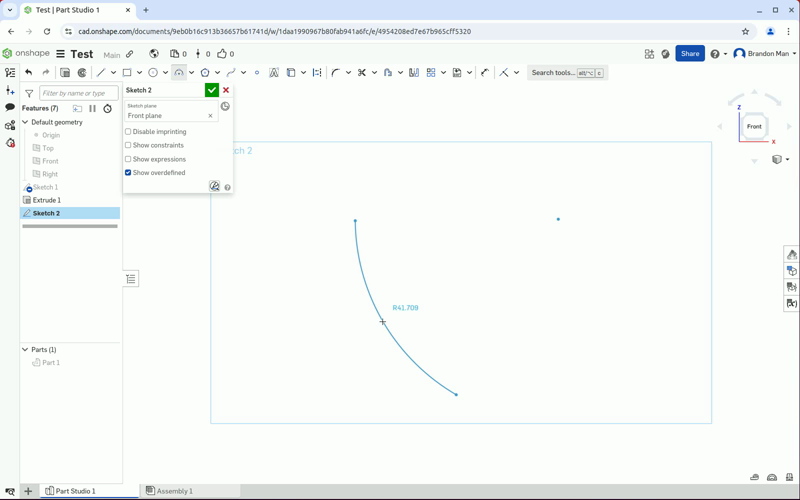
key_up(shift)
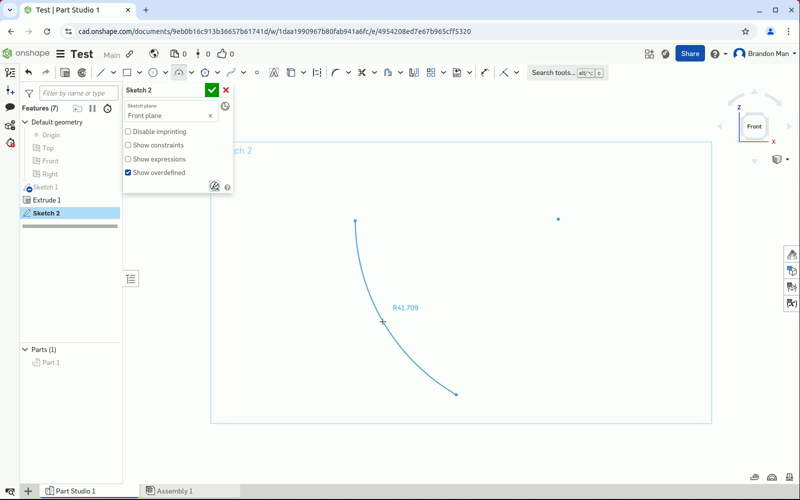
key(esc)
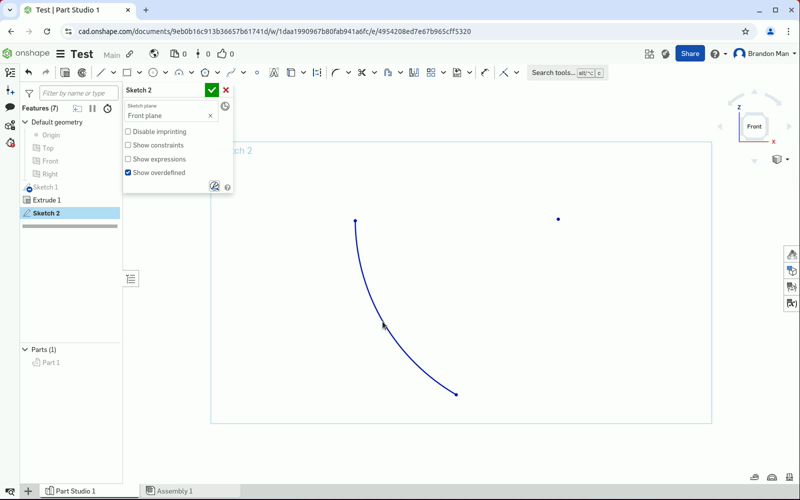
key(l)
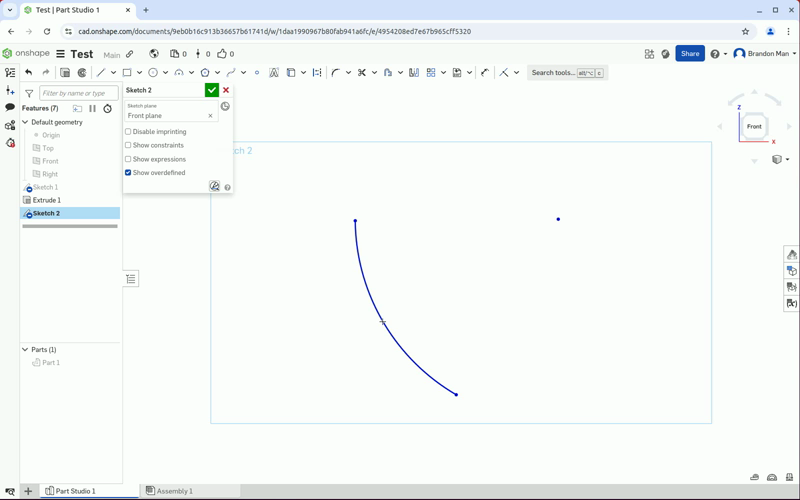
mouse_move(456, 394)
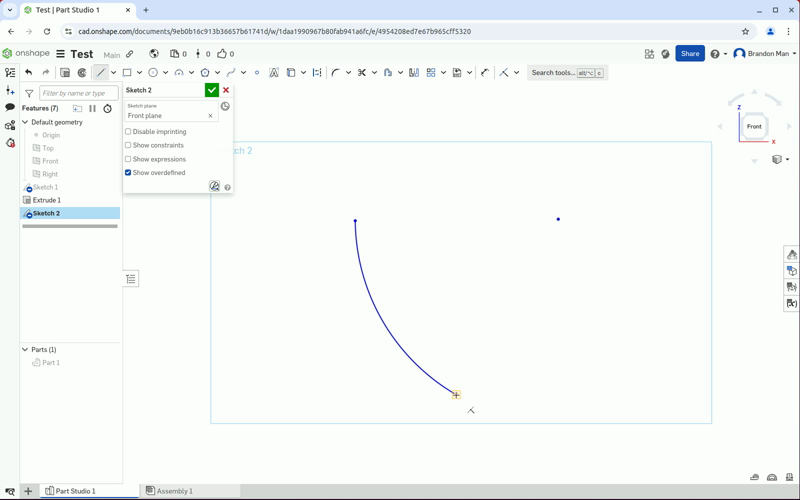
click(456, 394)
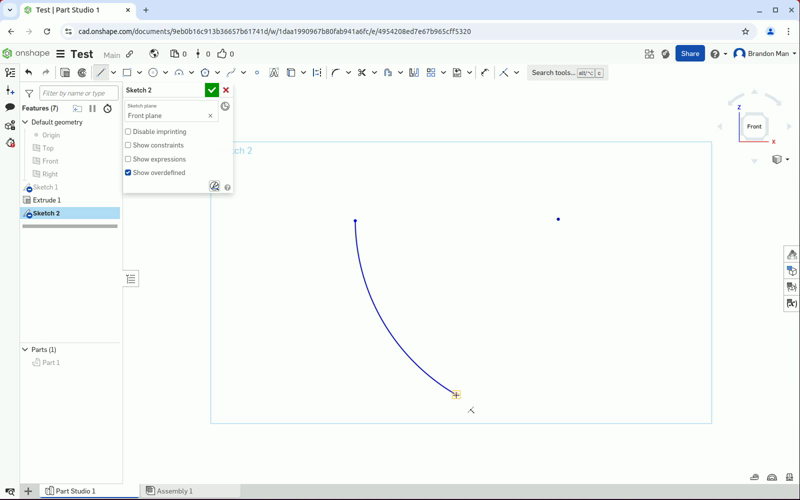
key_down(shift)
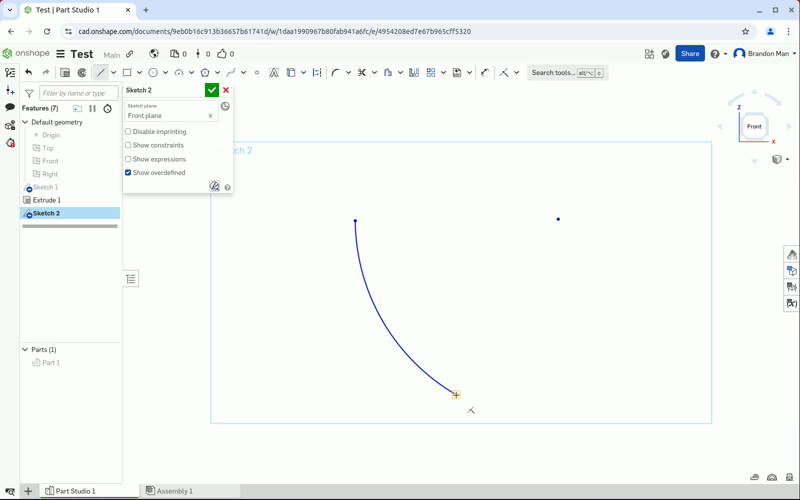
mouse_move(355, 220)
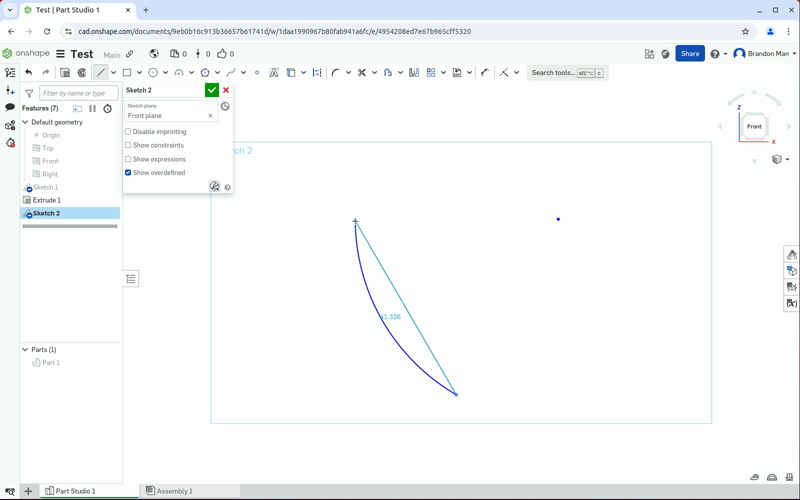
key_up(shift)
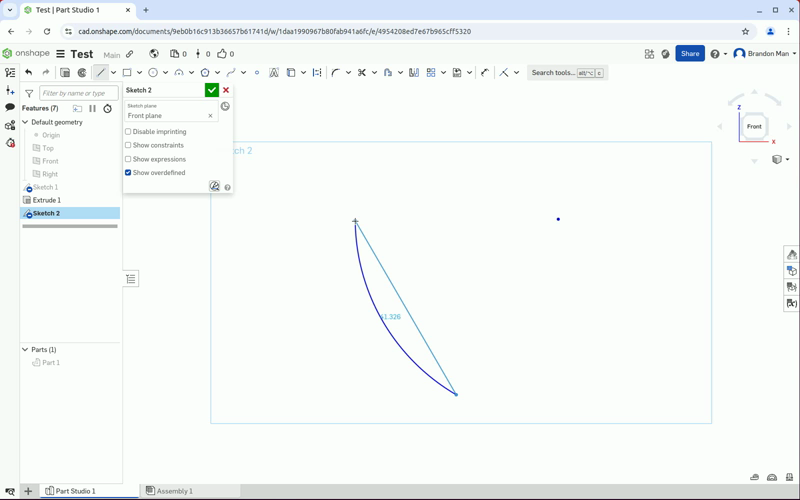
click(355, 220)
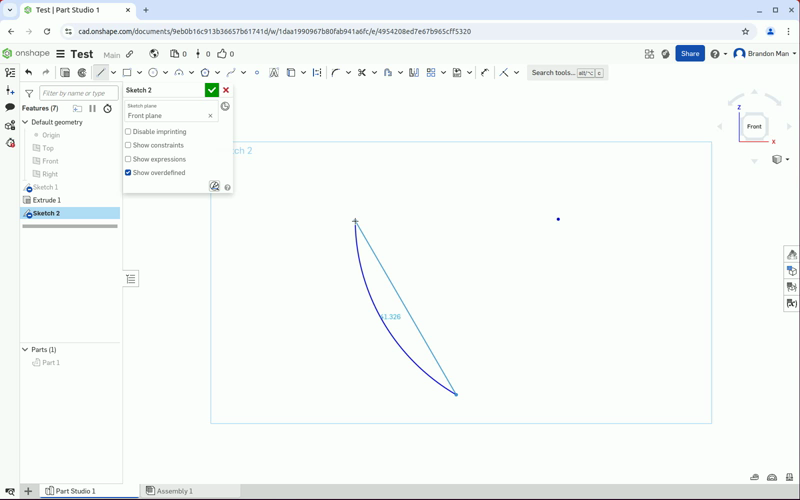
key(esc)
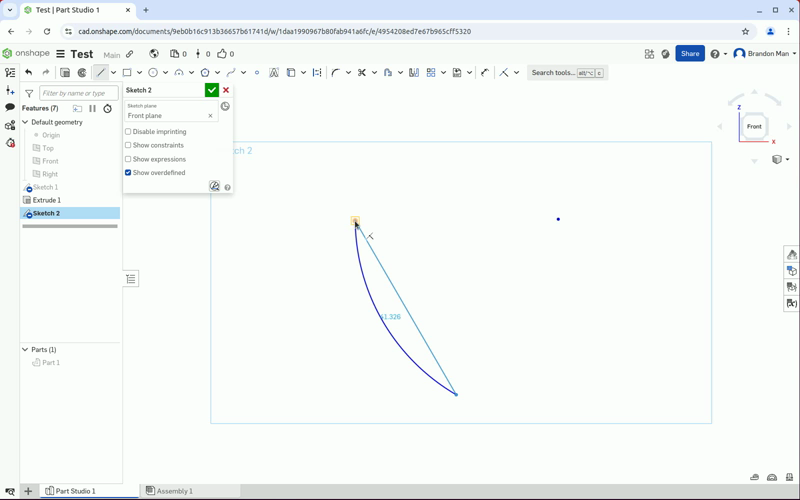
mouse_move(402, 311)
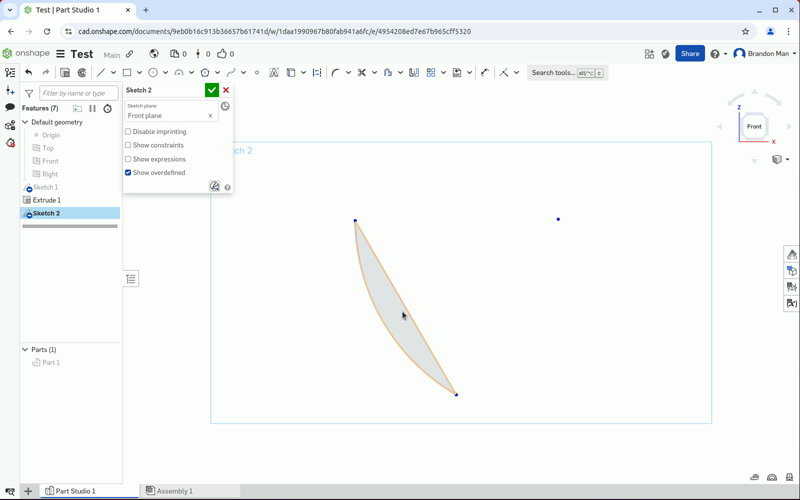
click(402, 311)
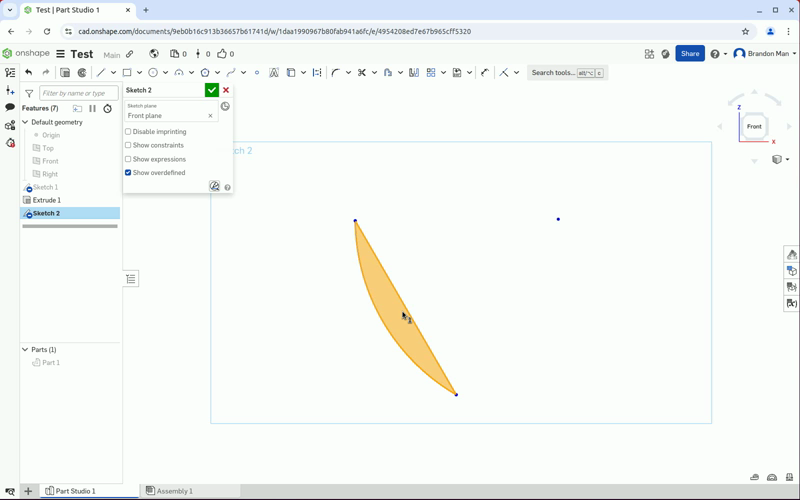
mouse_move(73, 352)
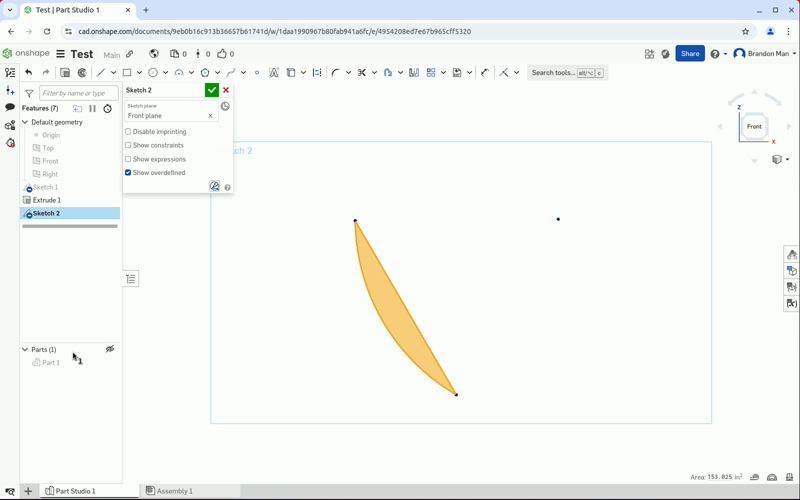
key(shift+y)
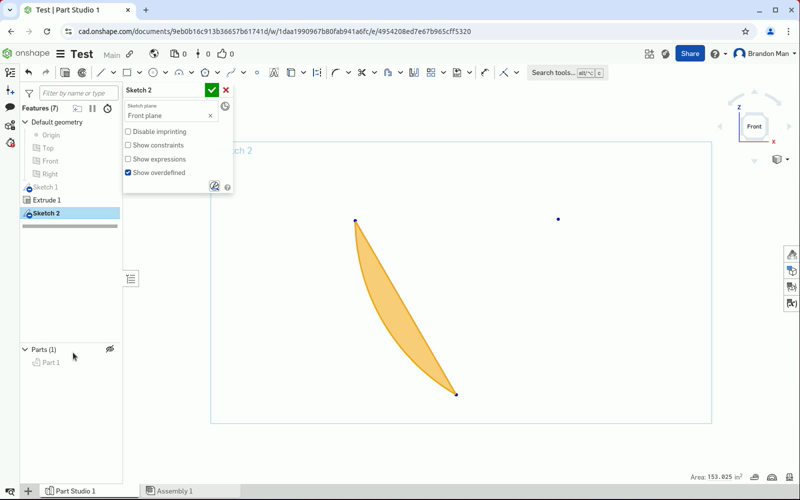
key(shift+e)
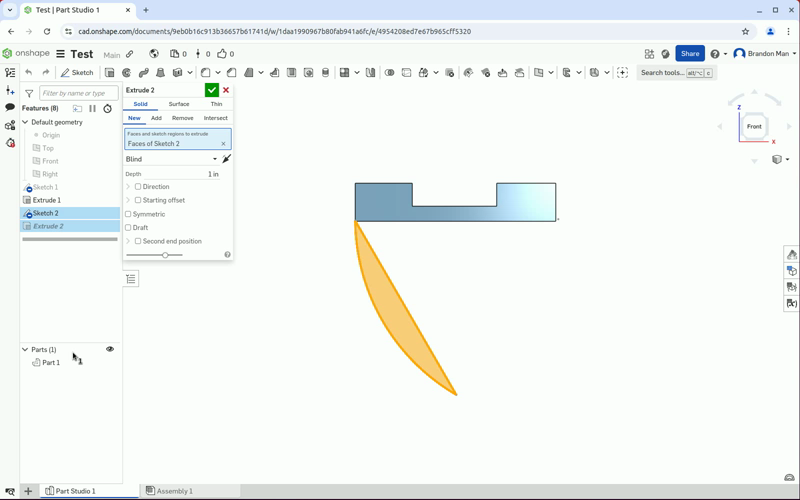
mouse_move(143, 106)
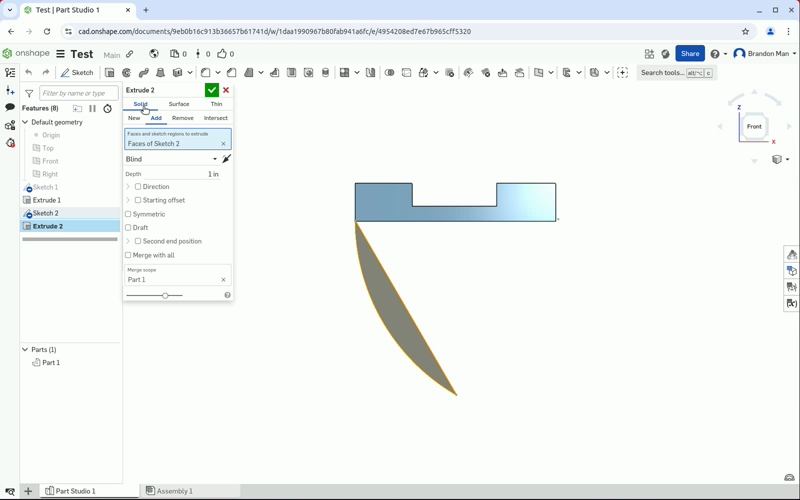
click(143, 106)
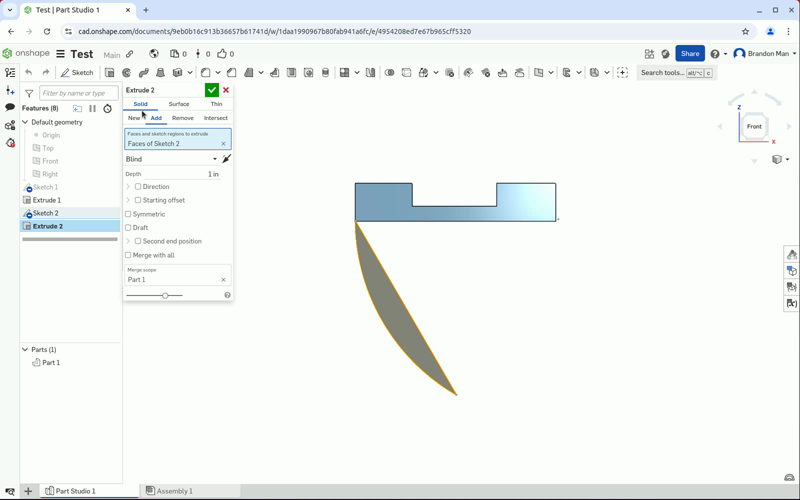
mouse_move(137, 120)
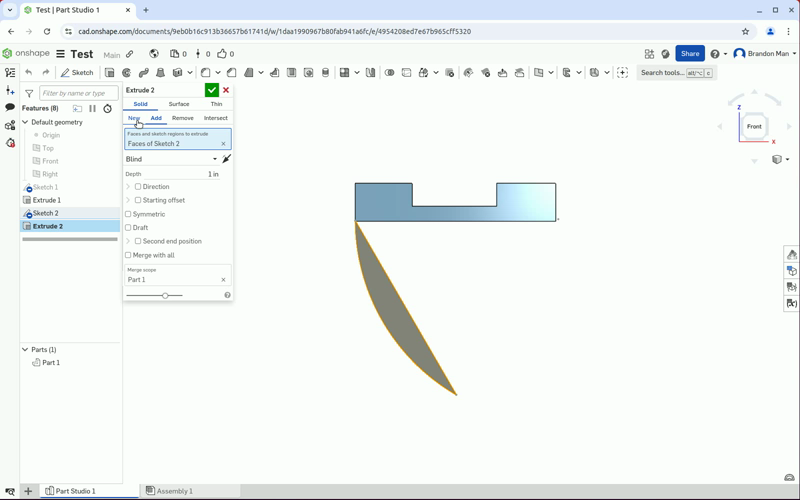
click(137, 120)
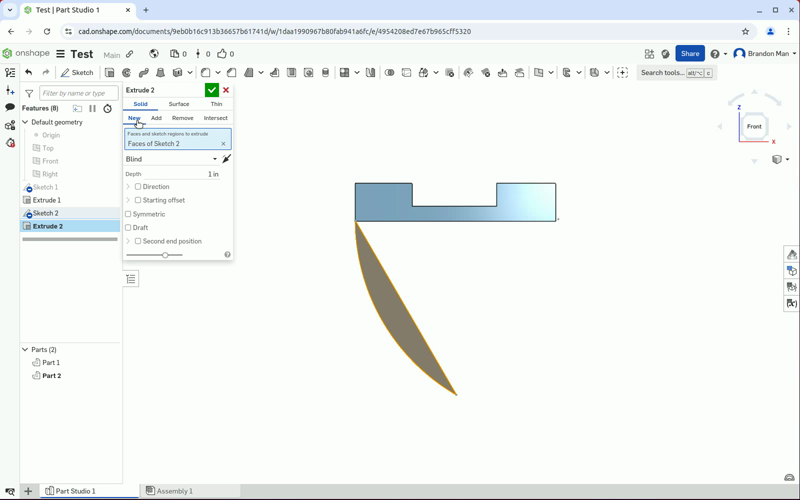
key(tab, 4)
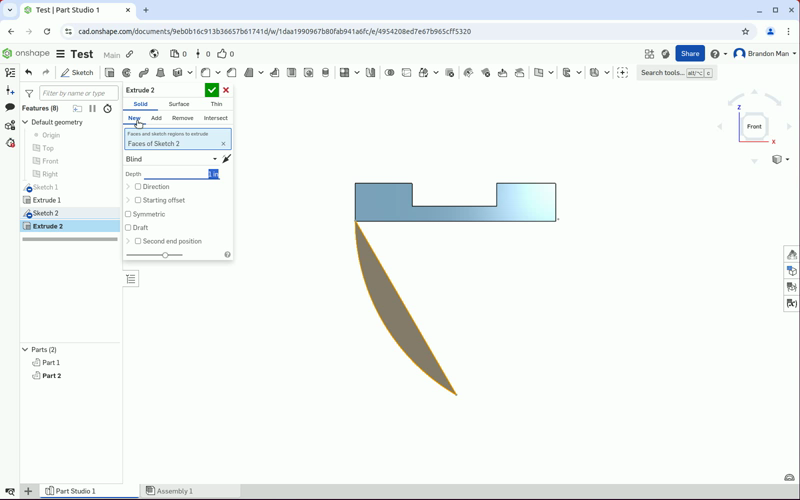
text(8.425)
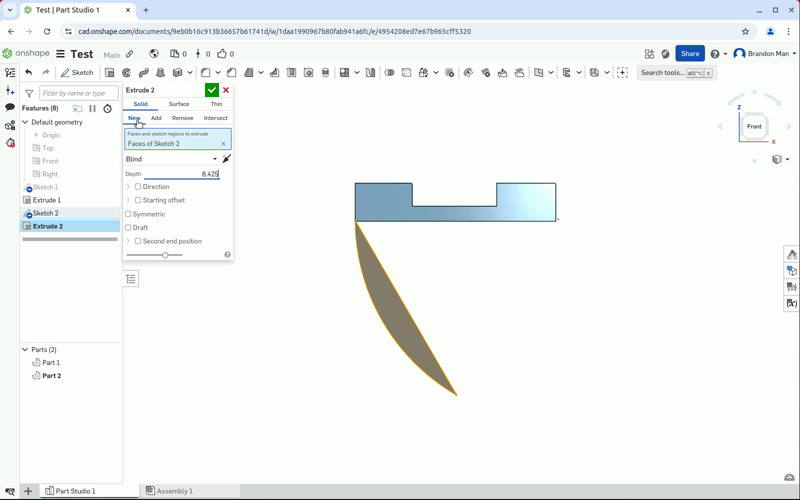
key(enter)
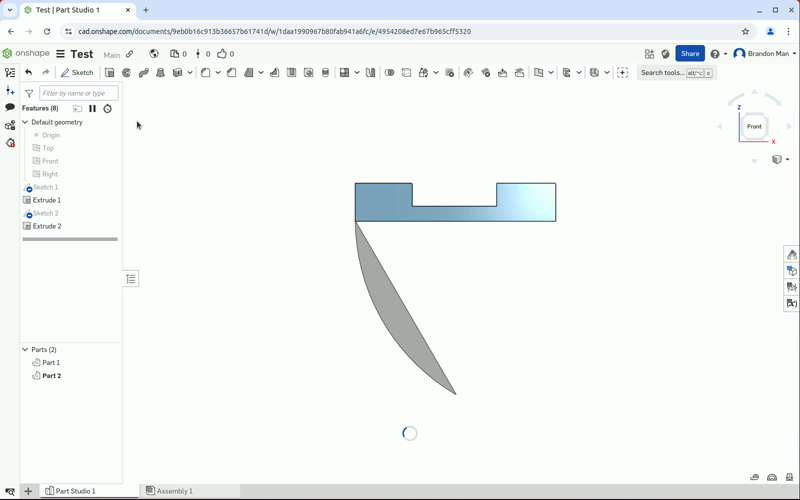
key(shift+h)
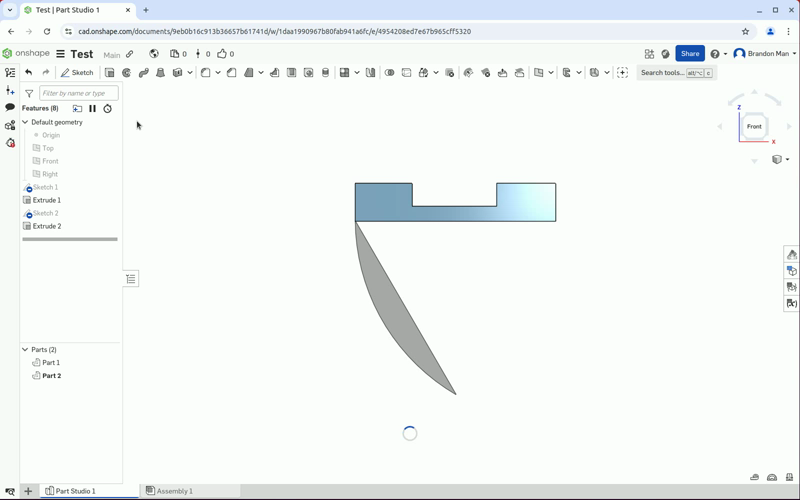
key(shift+h)
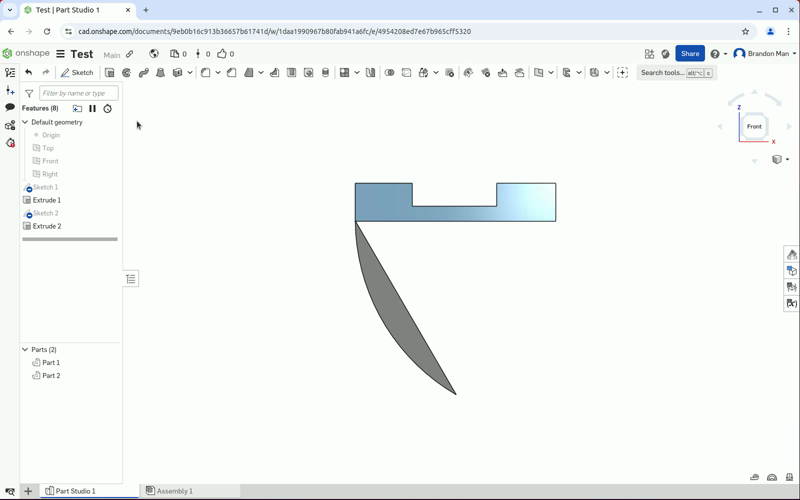
mouse_move(73, 189)
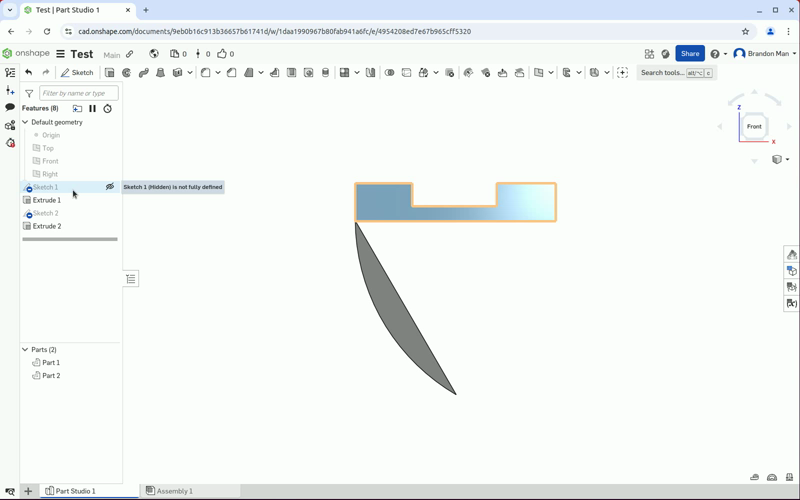
click(73, 189)
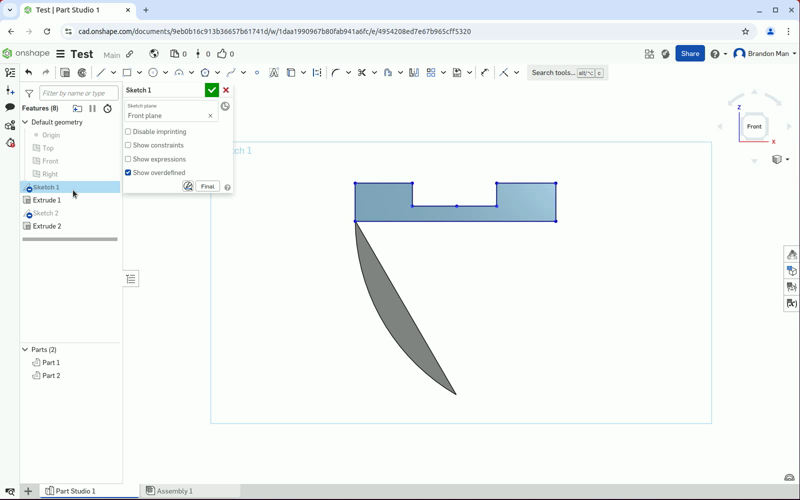
mouse_move(229, 92)
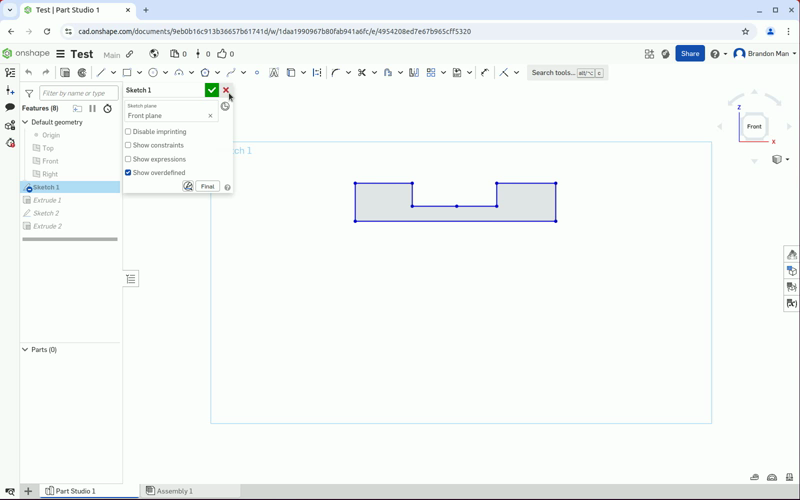
click(229, 92)
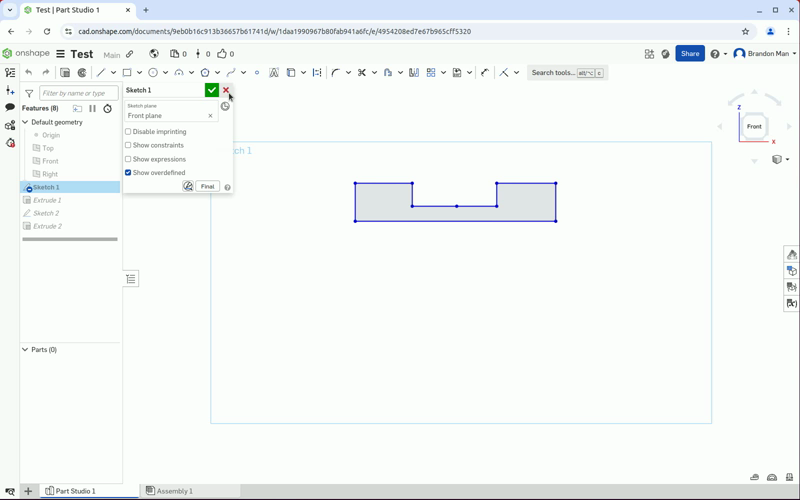
key(shift+s)
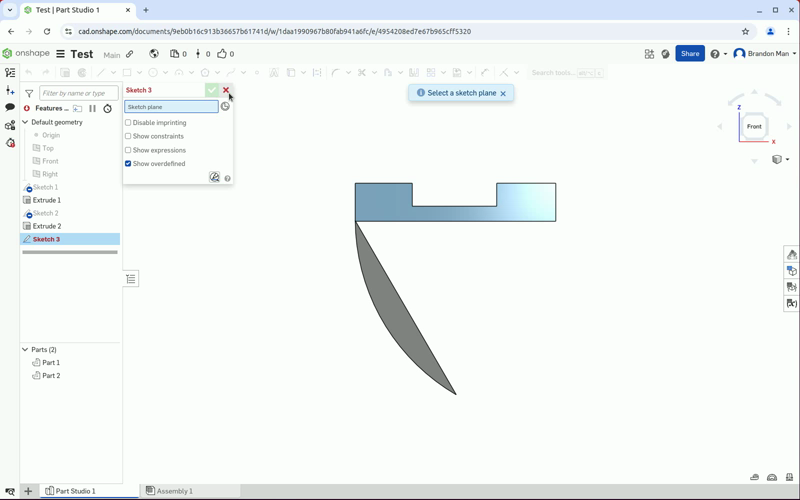
mouse_move(73, 163)
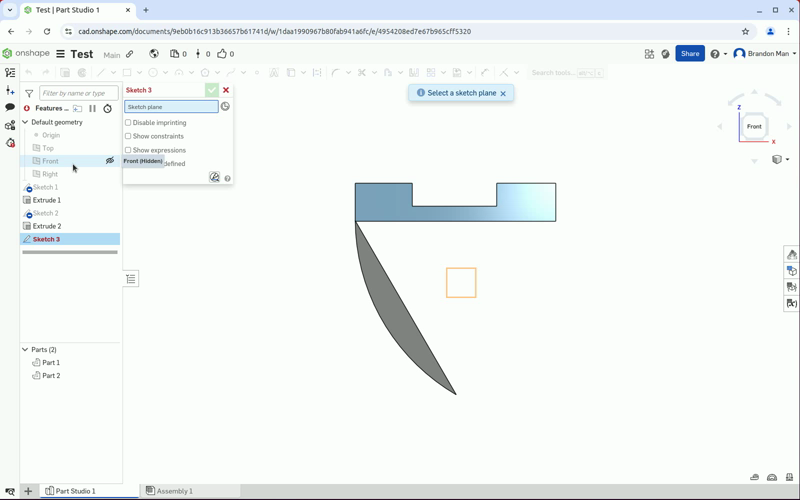
click(73, 163)
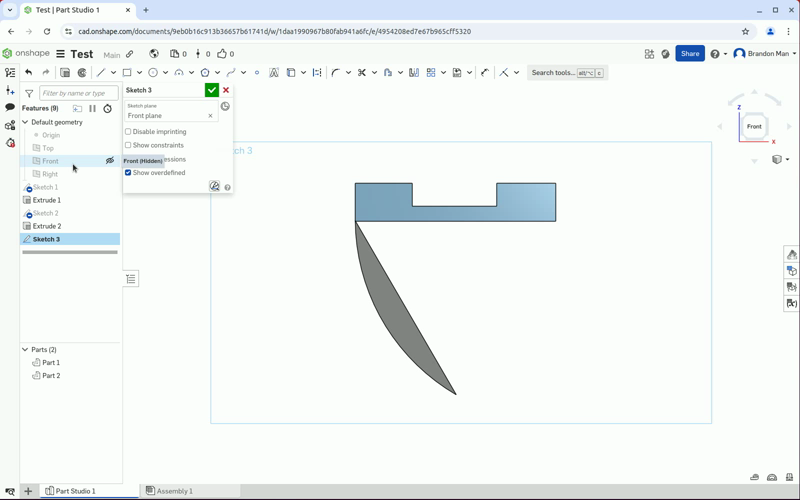
mouse_move(73, 352)
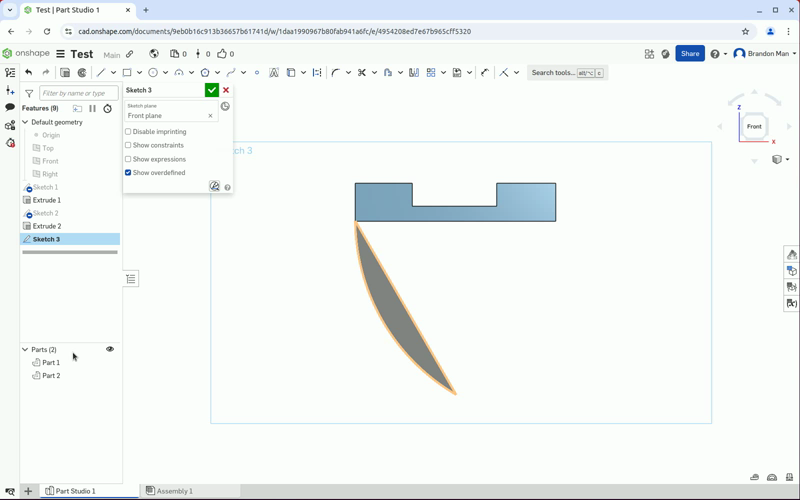
key(y)
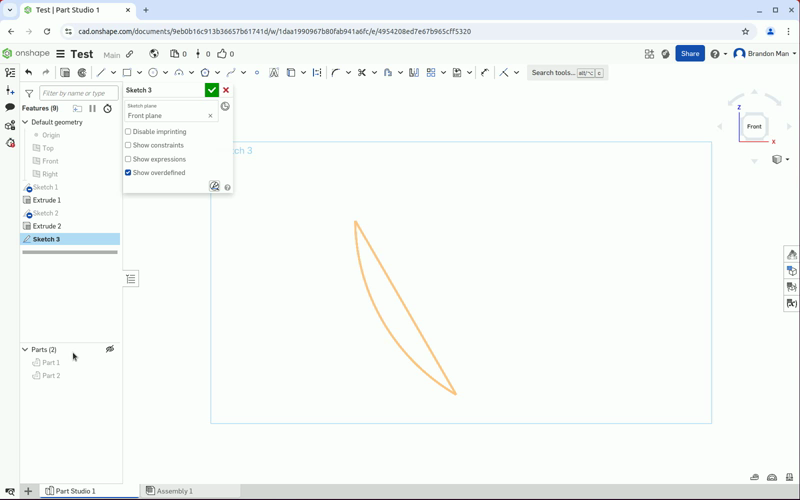
key(l)
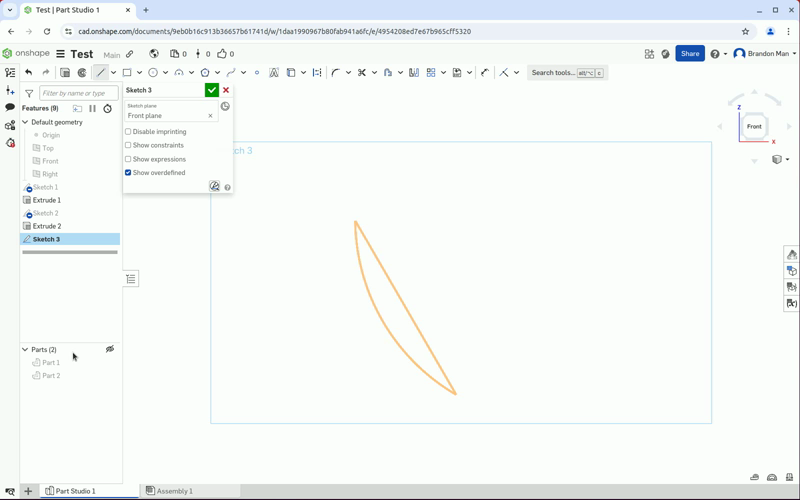
key_down(shift)
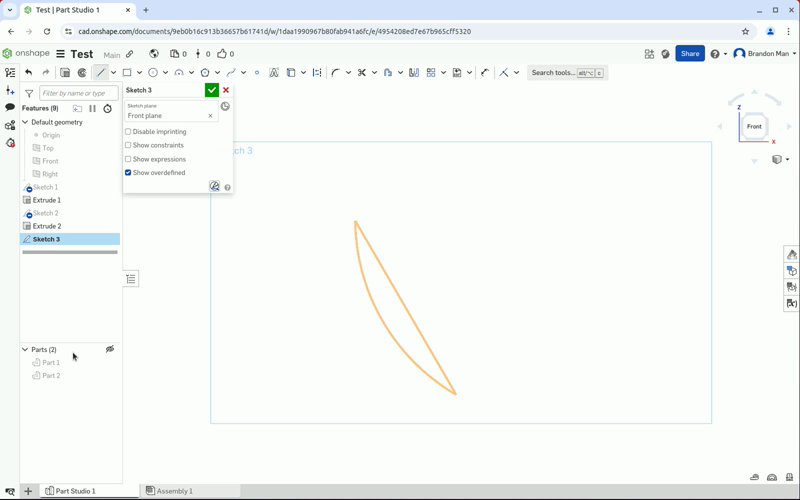
mouse_move(456, 395)
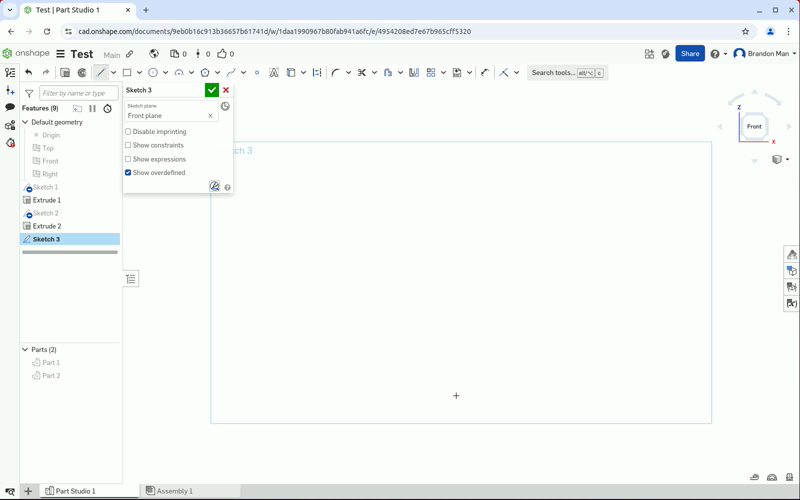
click(456, 395)
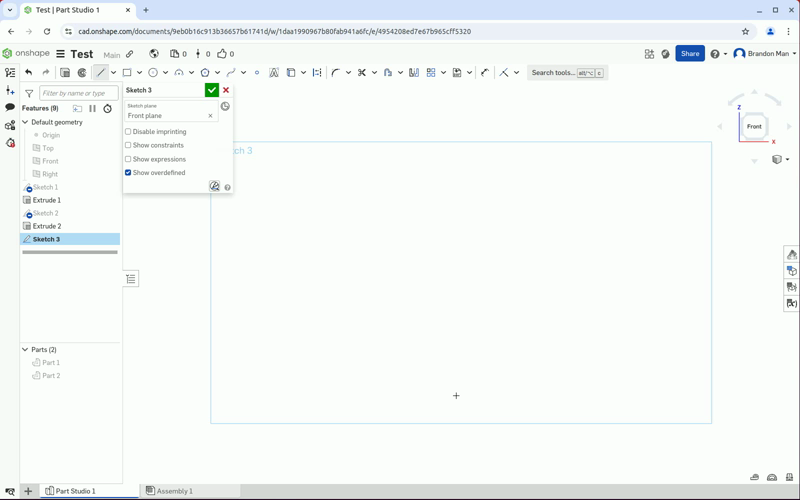
key_up(shift)
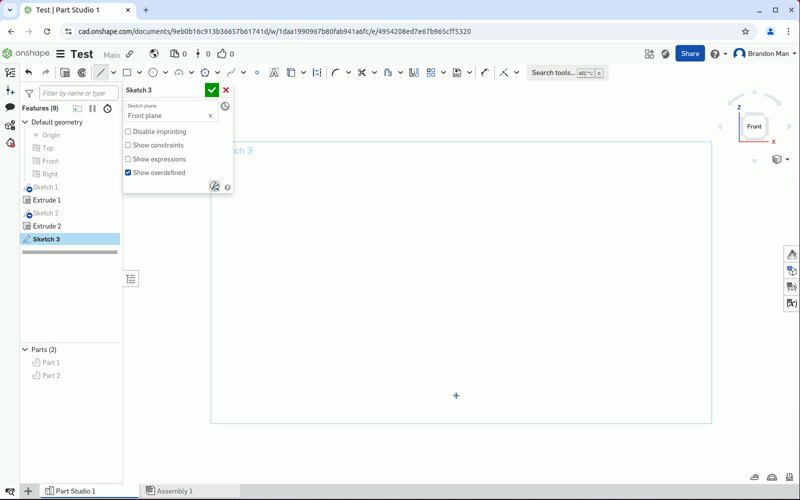
key_down(shift)
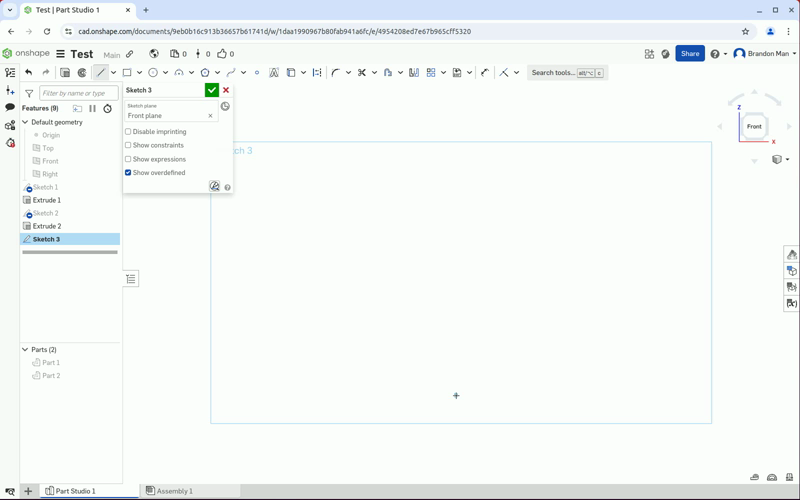
mouse_move(556, 393)
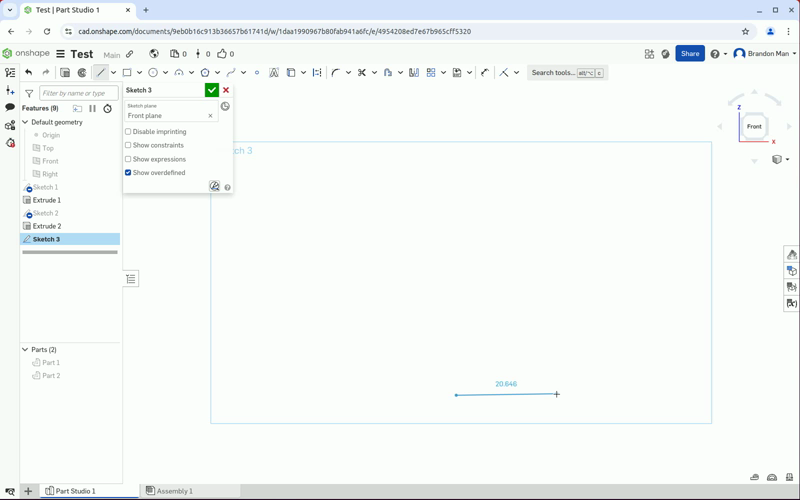
click(556, 393)
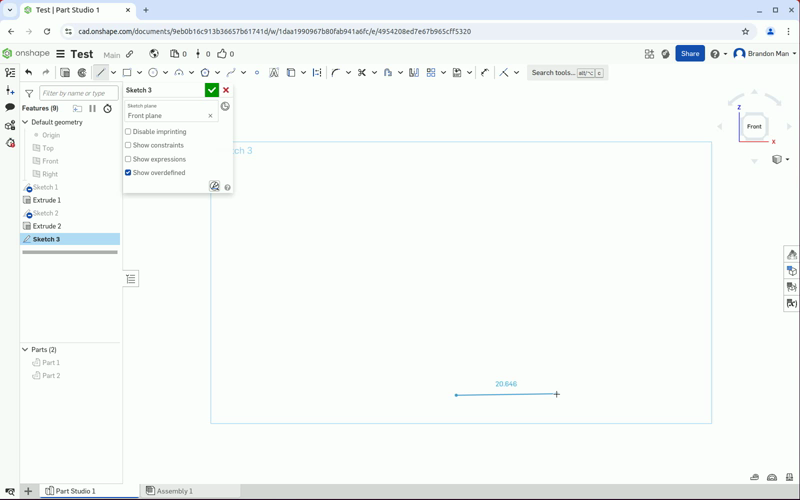
key_up(shift)
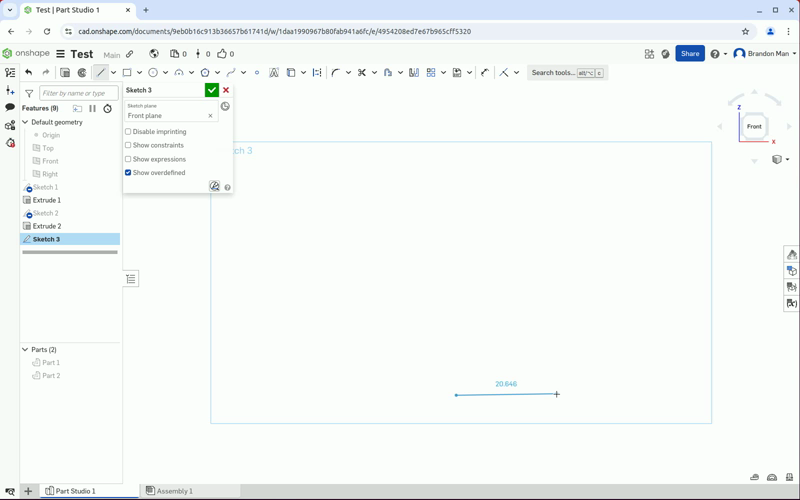
key_down(shift)
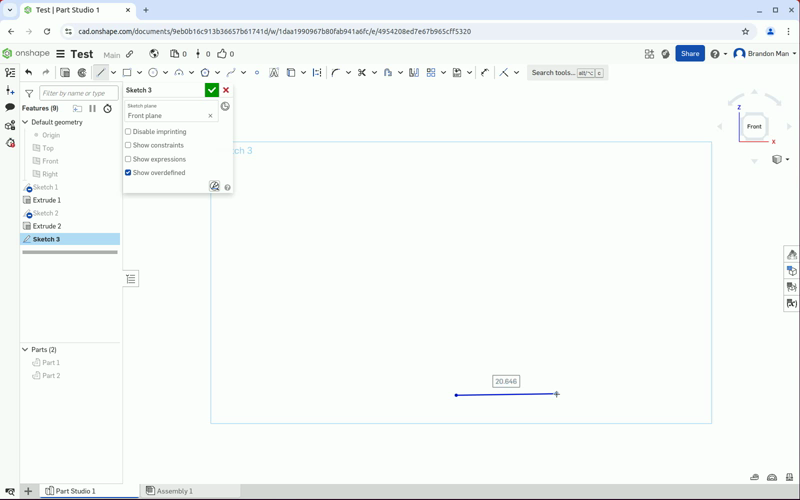
mouse_move(556, 221)
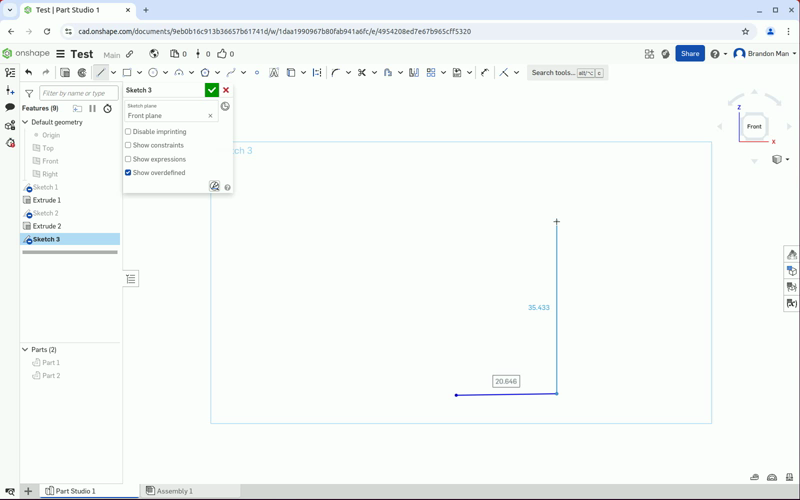
click(556, 221)
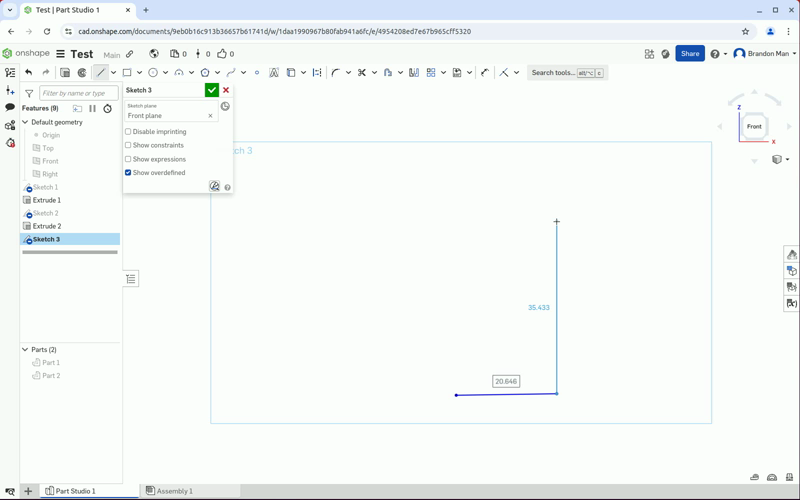
key_up(shift)
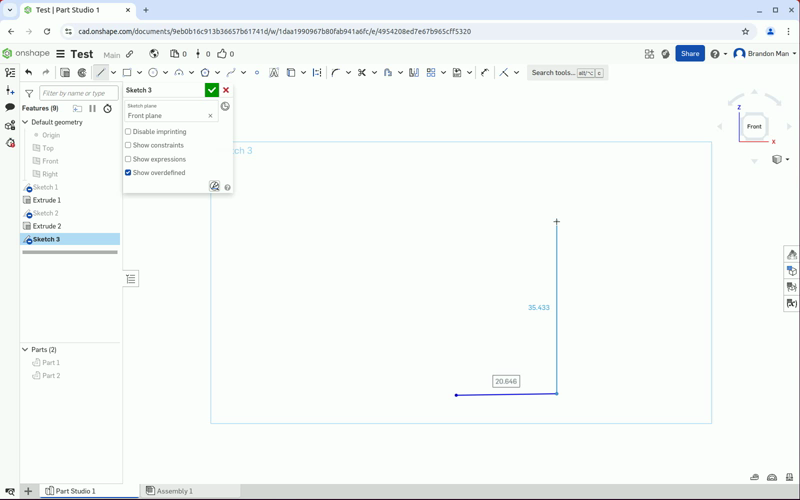
key_down(shift)
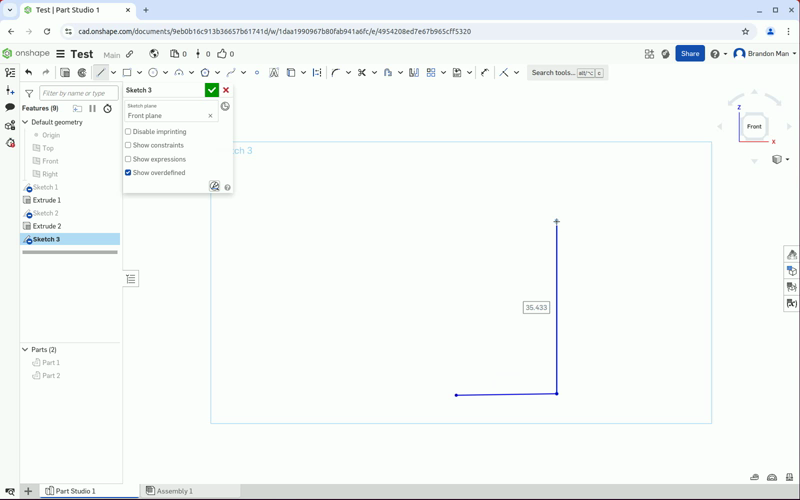
mouse_move(456, 395)
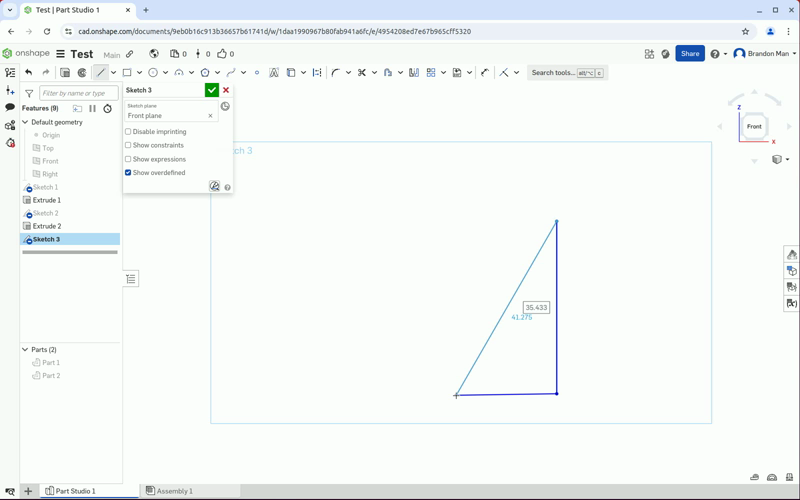
key_up(shift)
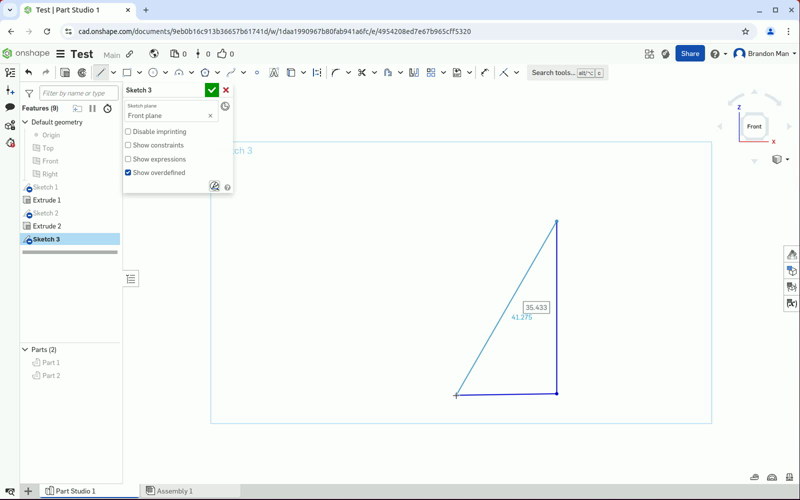
click(456, 395)
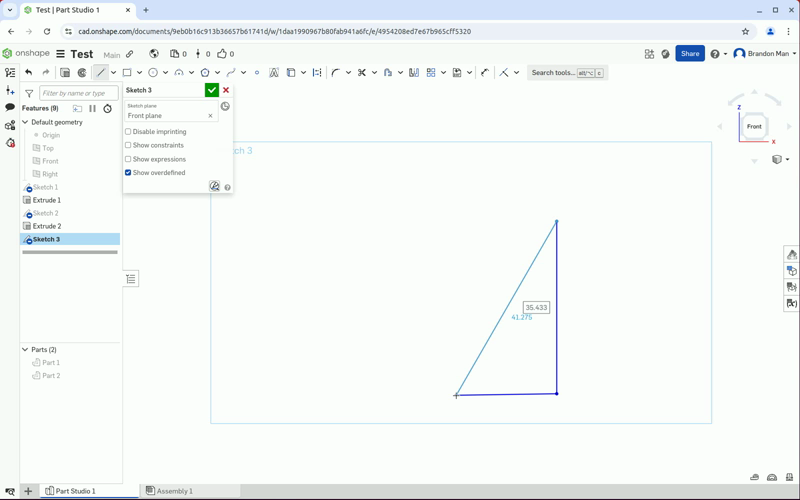
key(esc)
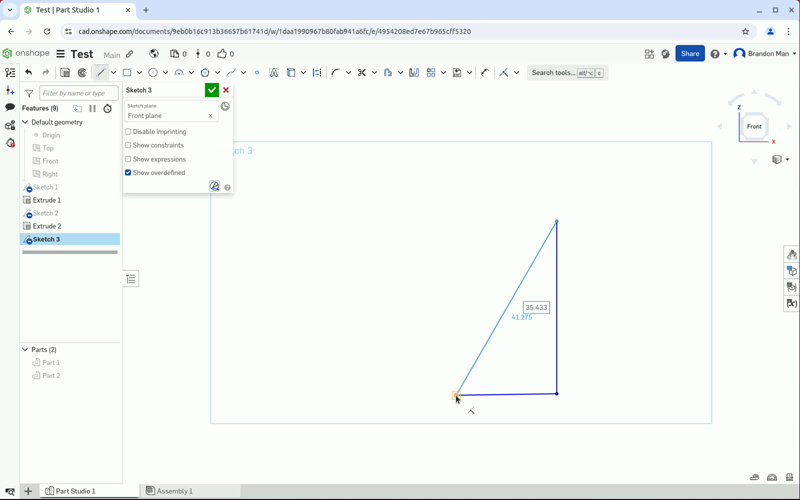
mouse_move(522, 302)
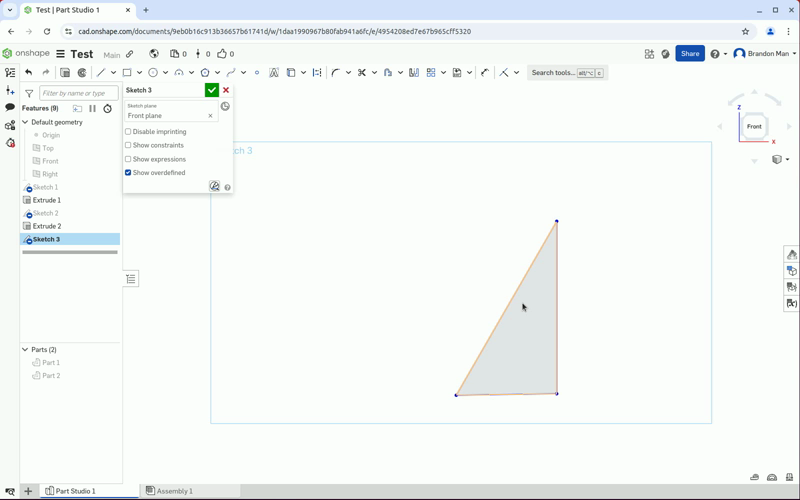
click(522, 302)
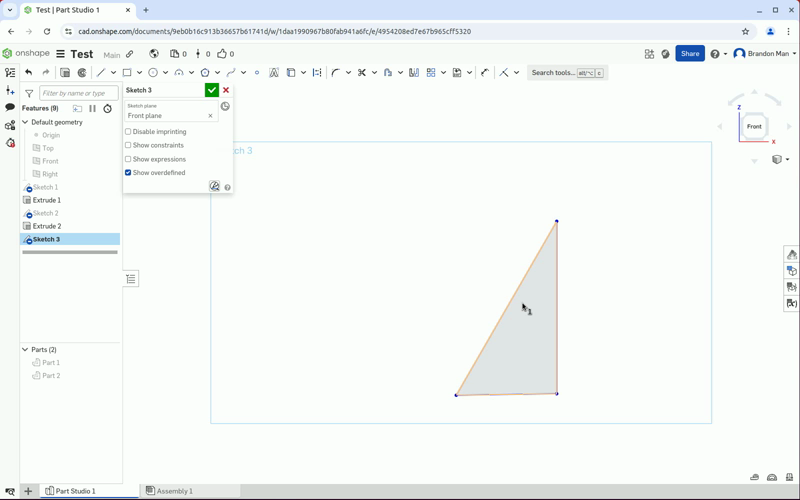
mouse_move(73, 352)
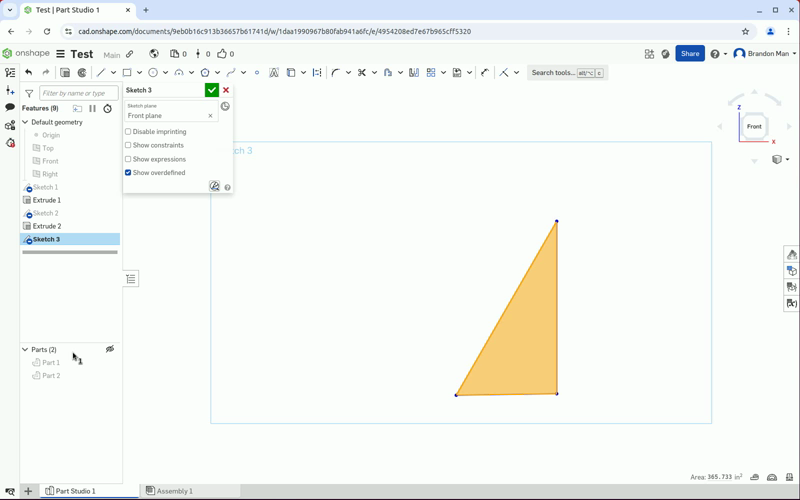
key(shift+y)
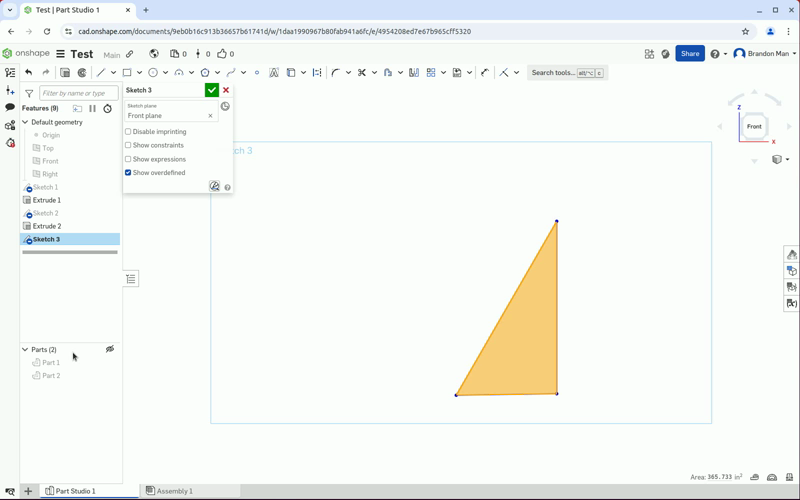
key(shift+e)
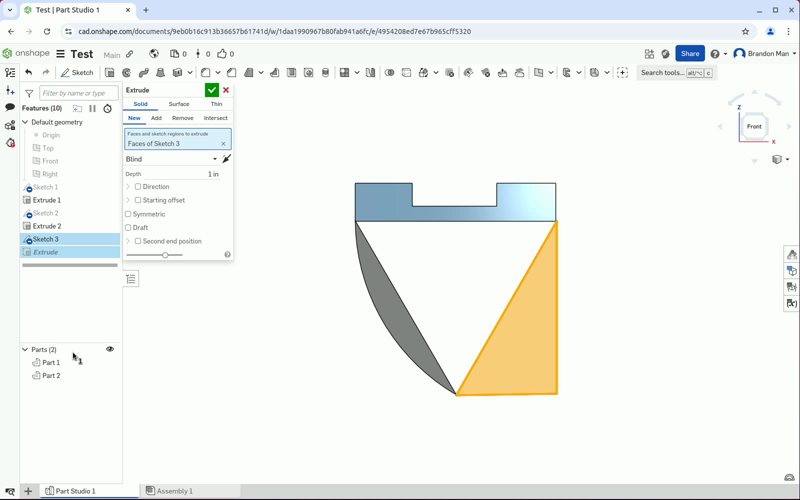
mouse_move(143, 106)
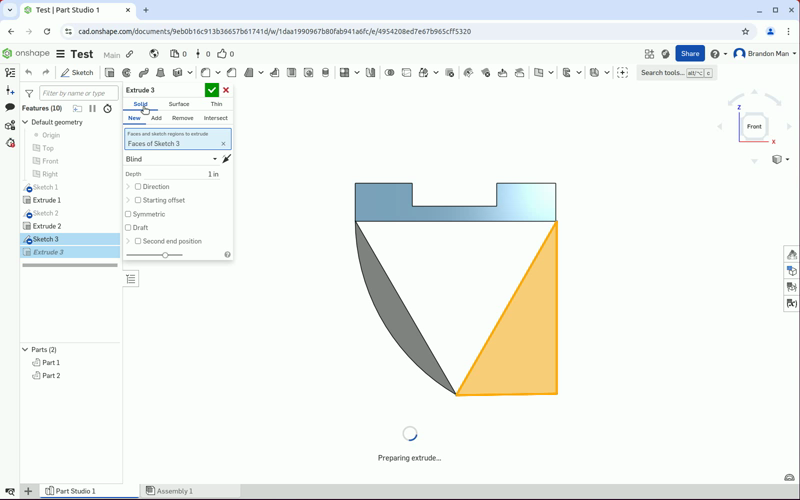
click(143, 106)
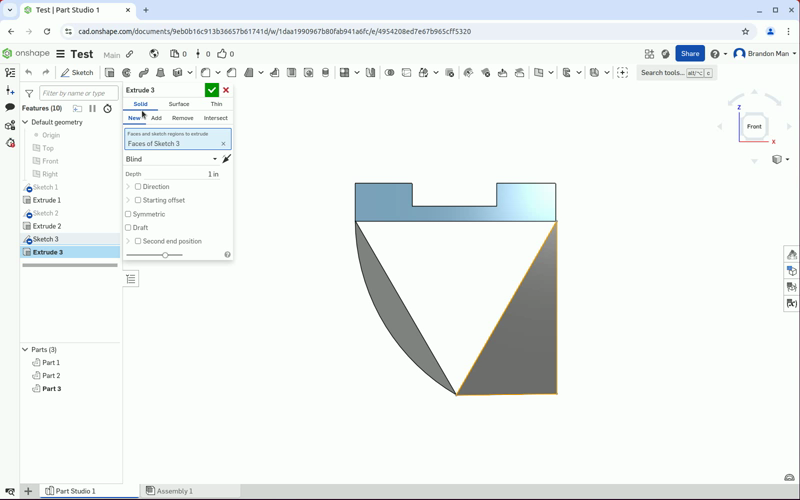
mouse_move(137, 120)
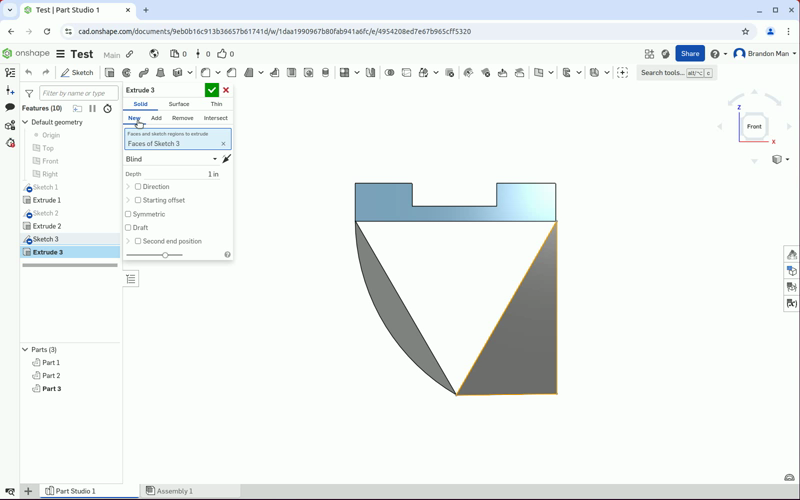
click(137, 120)
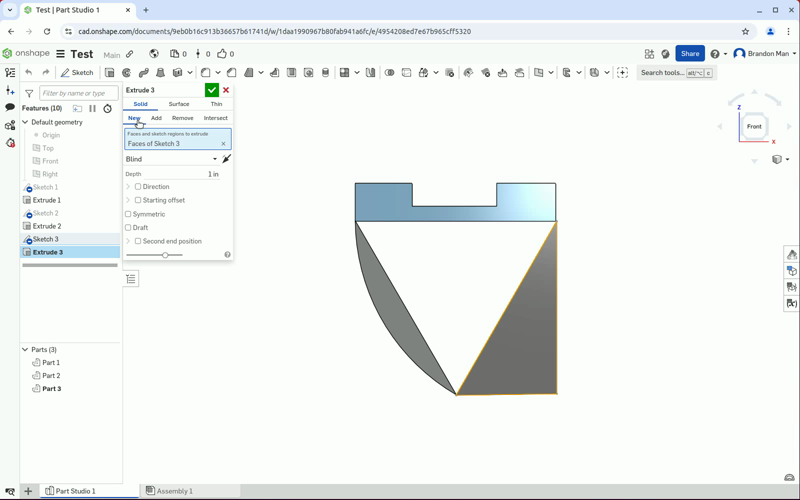
key(tab, 4)
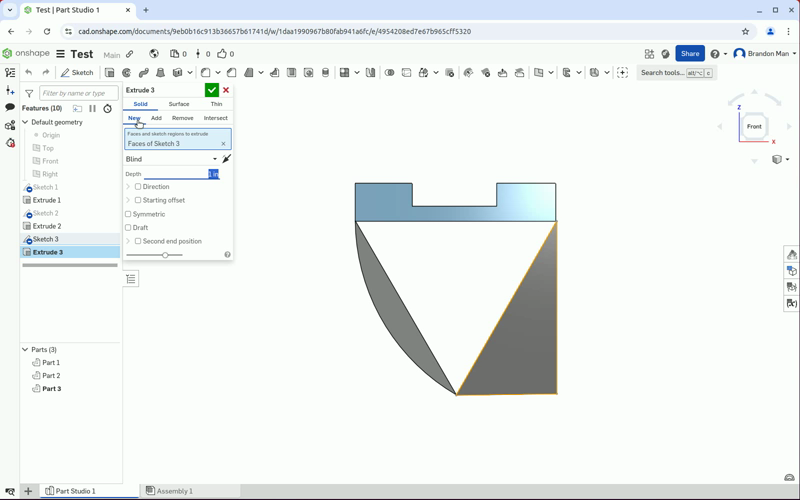
text(8.425)
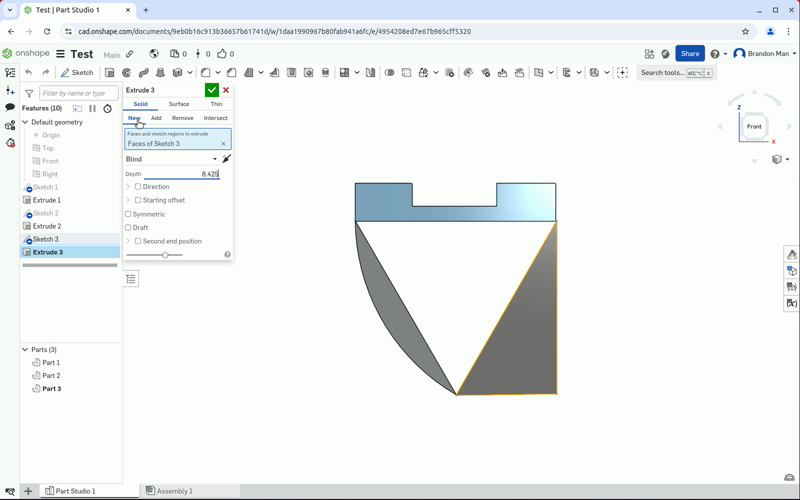
key(enter)
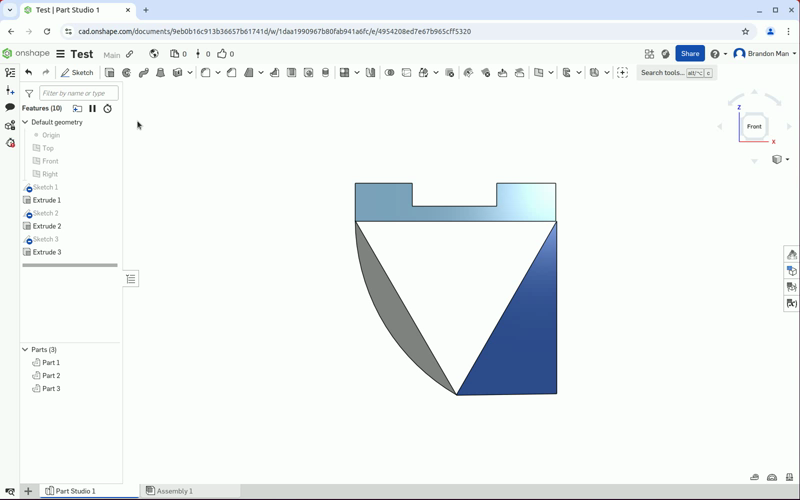
key(shift+h)
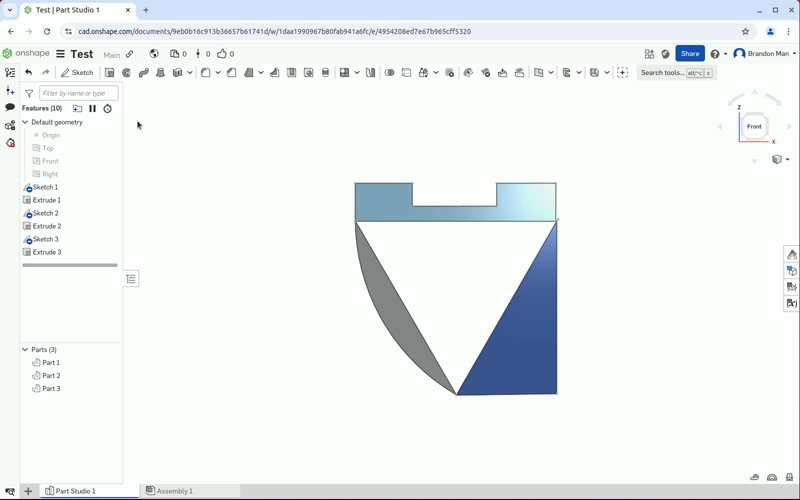
key(shift+h)
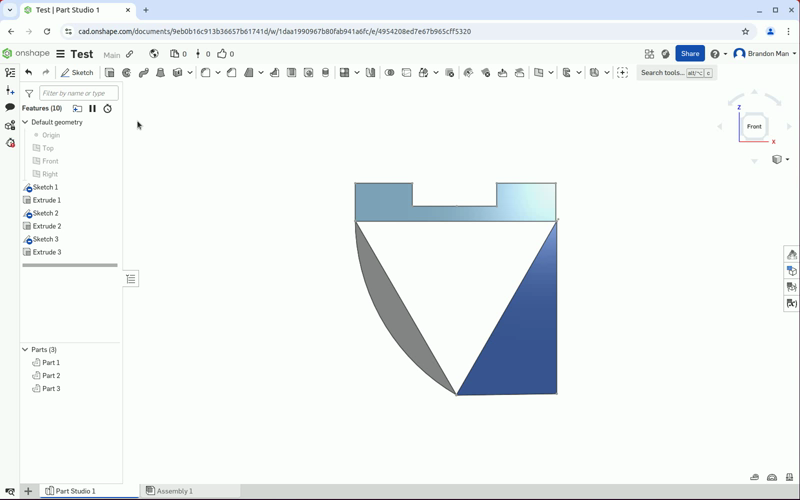
key(shift+7)
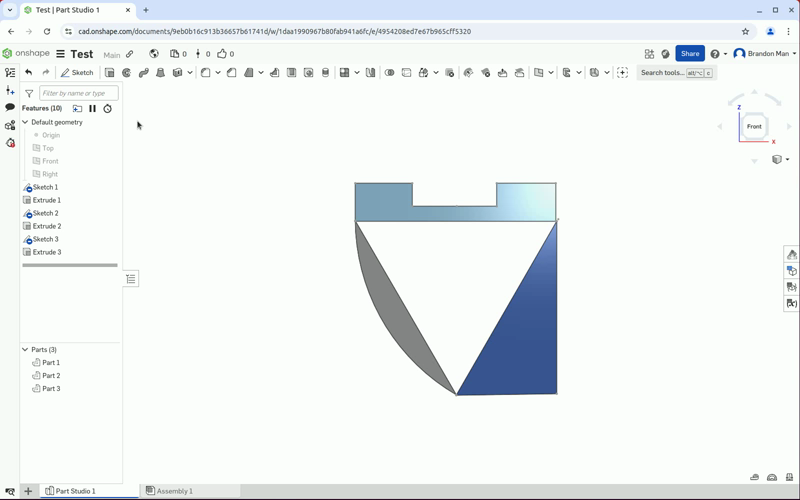
key(left, 2)
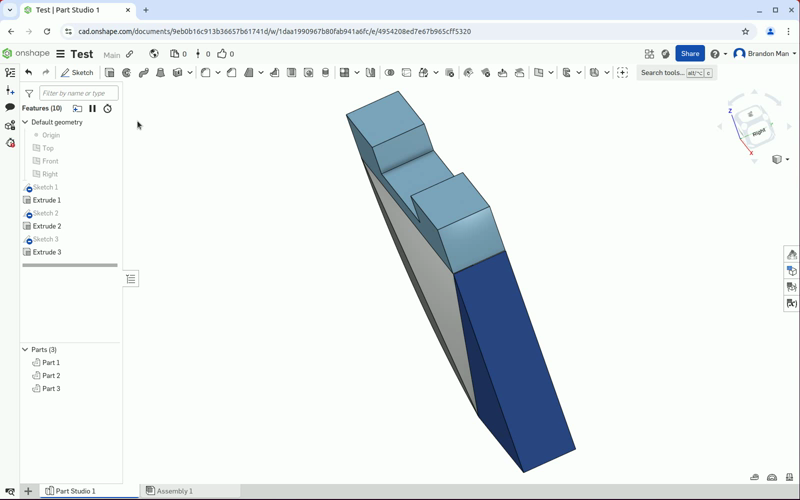
key(down, 2)
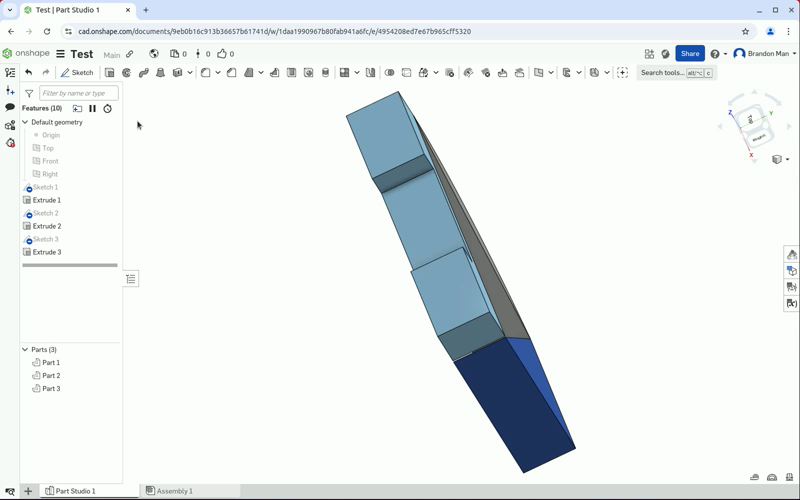
key(up, 2)
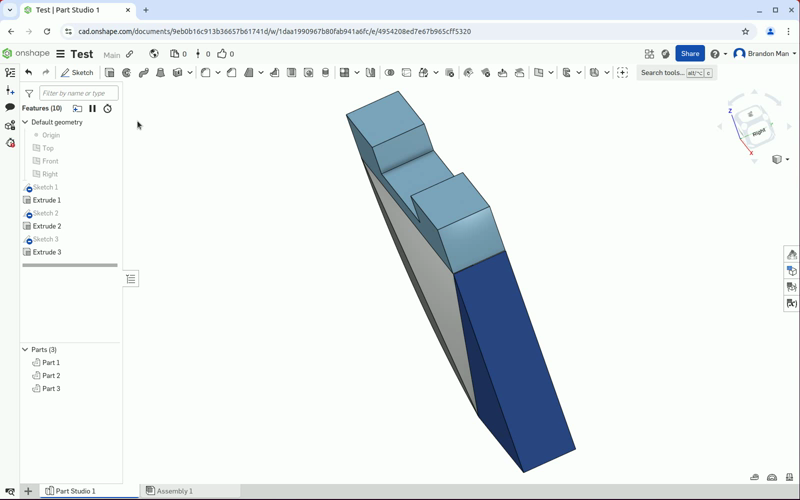
key(right, 2)
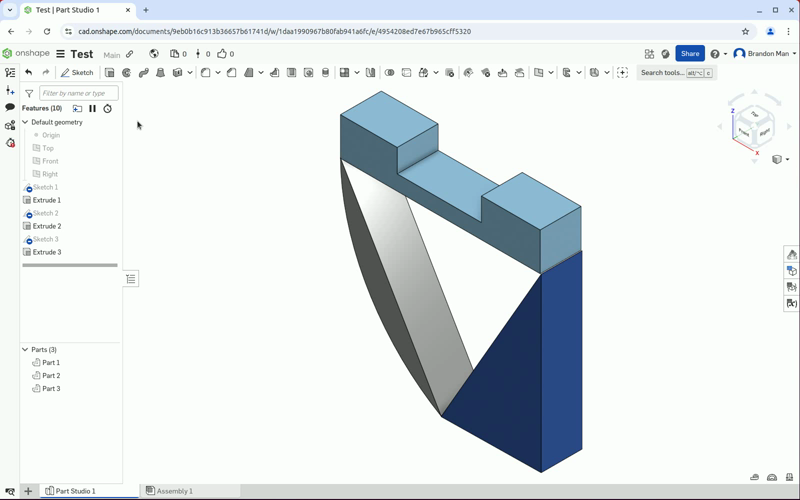
mouse_move(73, 189)
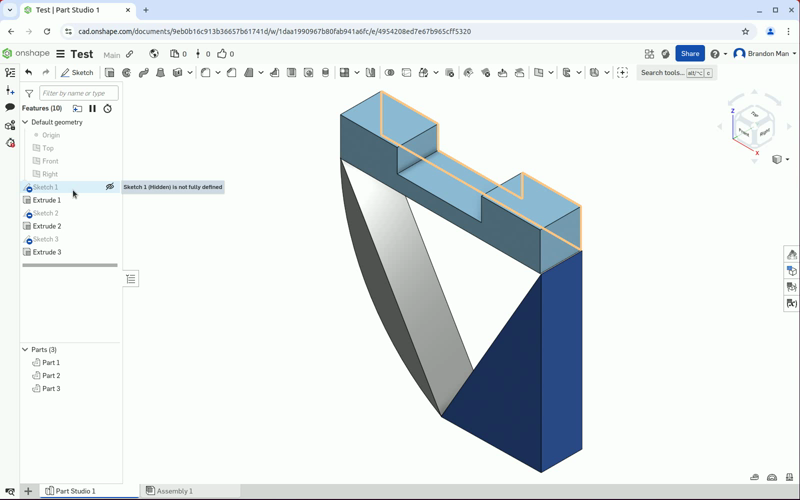
click(73, 189)